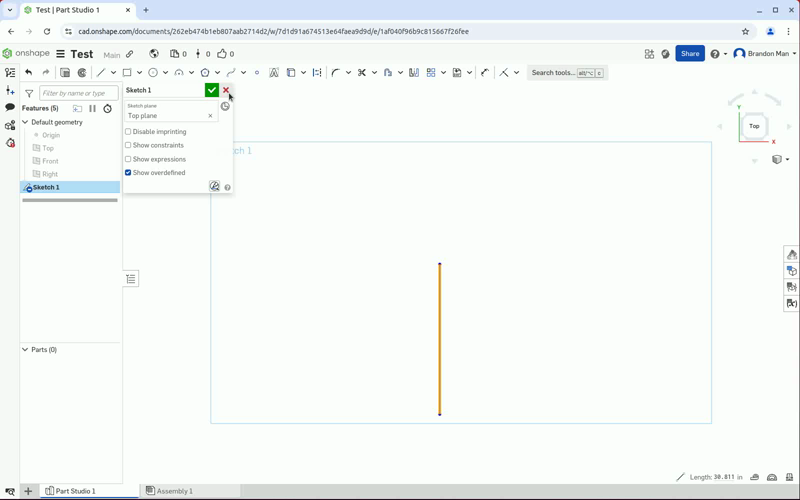
key(shift+h)
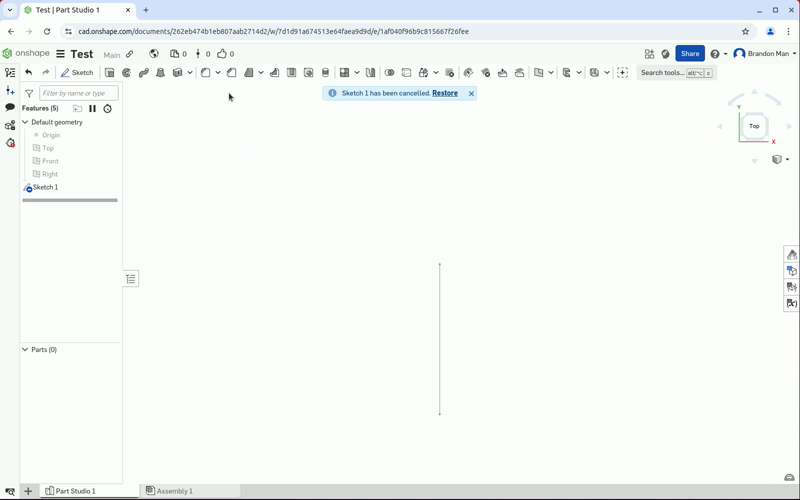
key(shift+s)
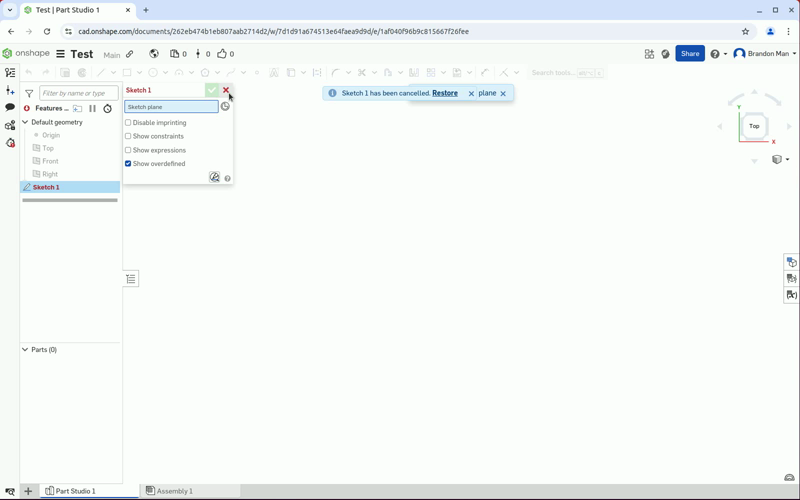
mouse_move(73, 150)
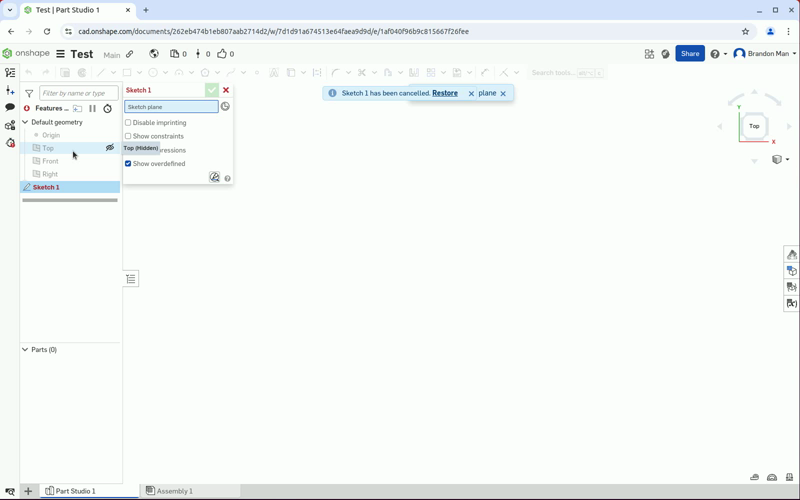
click(73, 150)
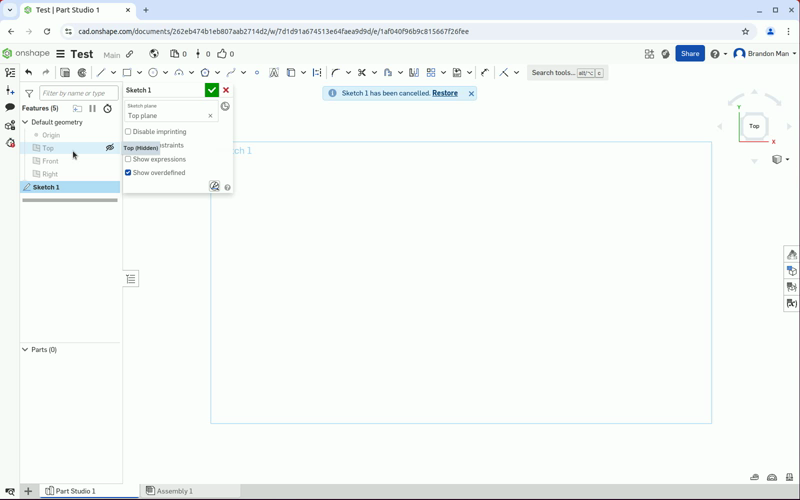
mouse_move(73, 352)
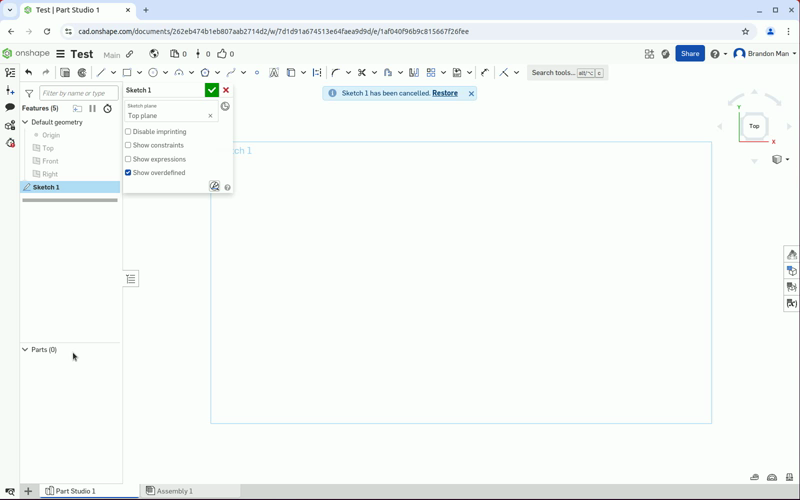
key(y)
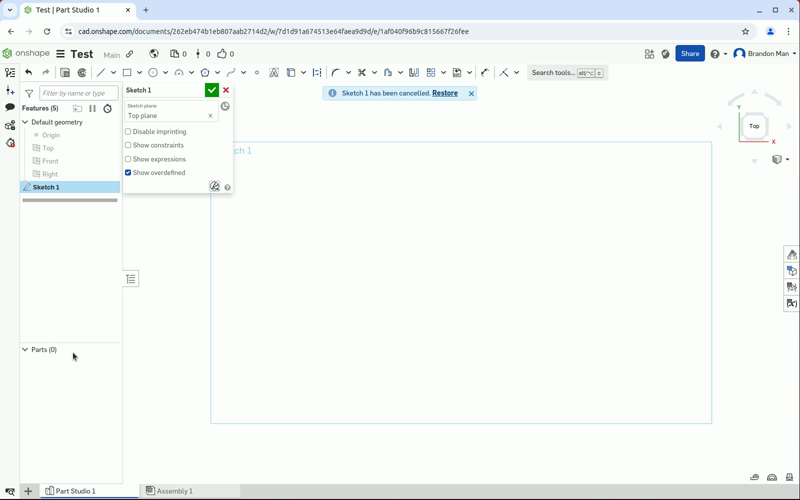
key(l)
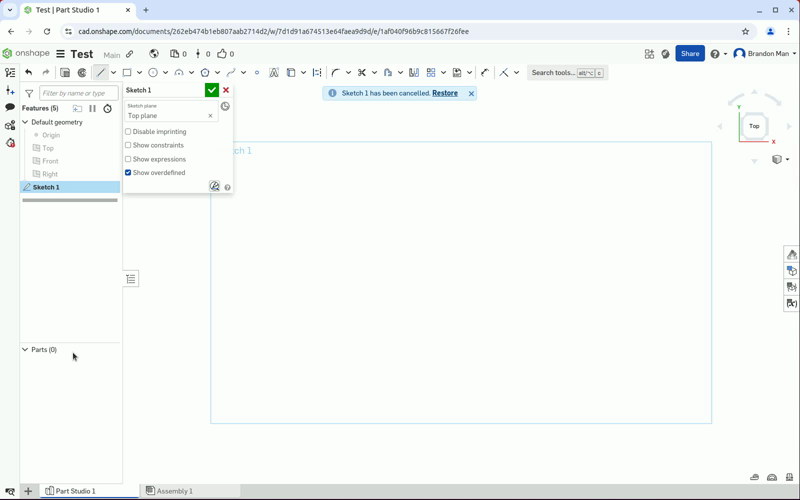
key_down(shift)
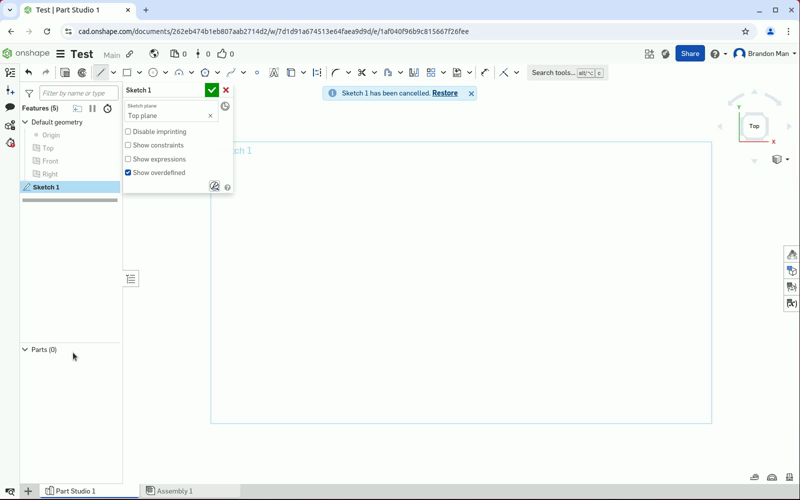
mouse_move(348, 354)
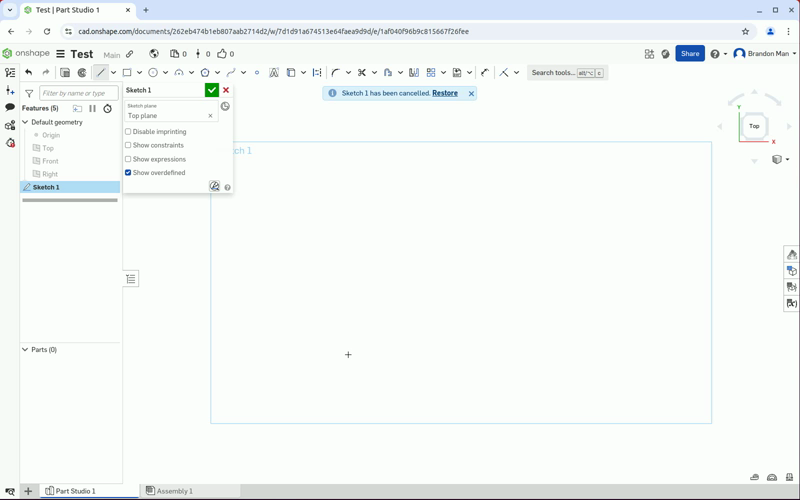
click(348, 354)
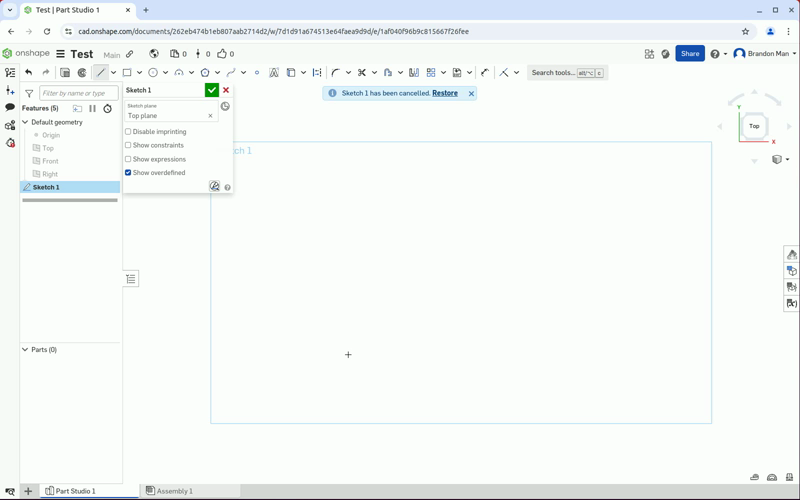
key_up(shift)
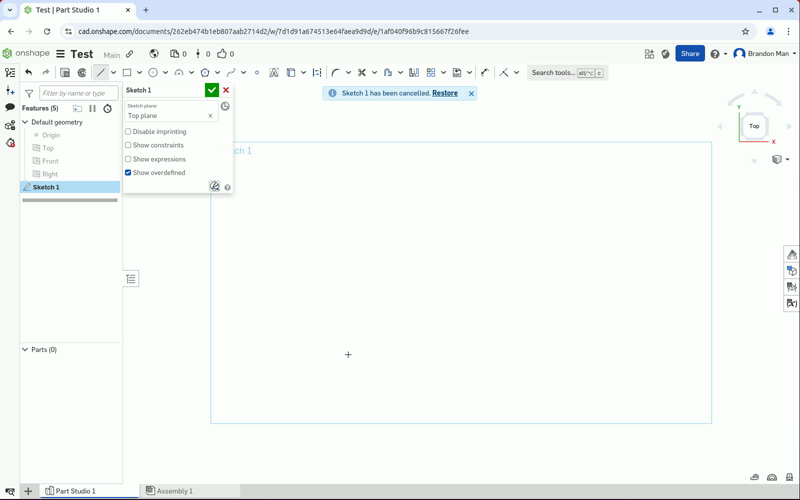
key_down(shift)
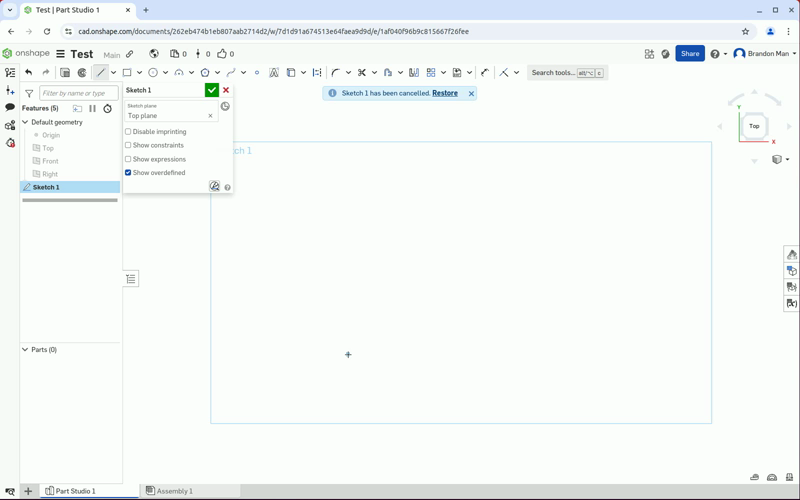
mouse_move(572, 354)
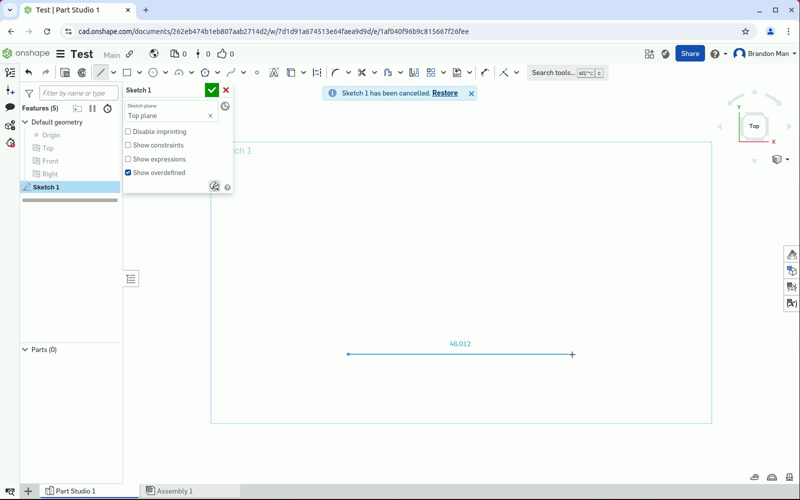
click(572, 354)
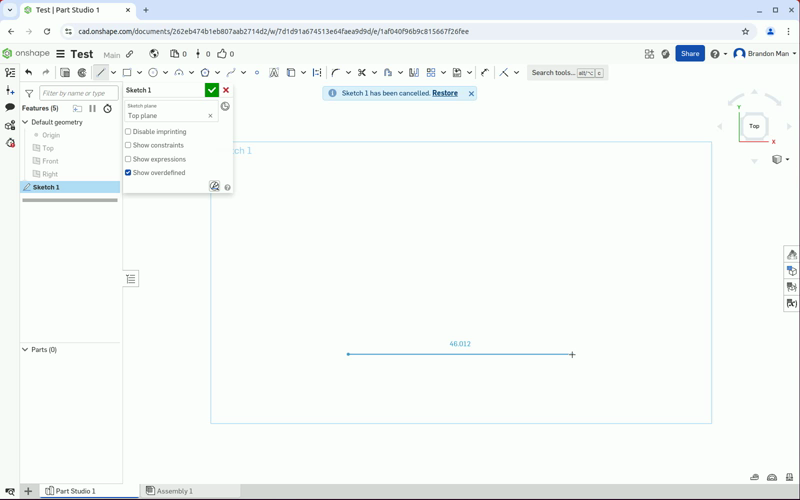
key_up(shift)
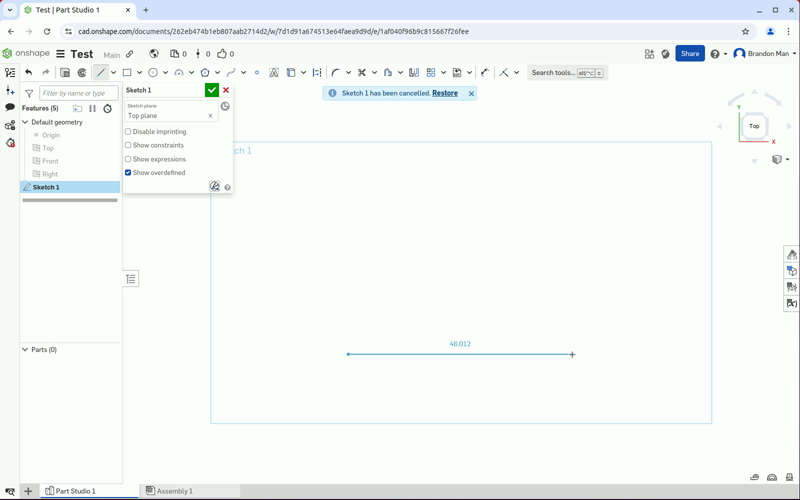
key_down(shift)
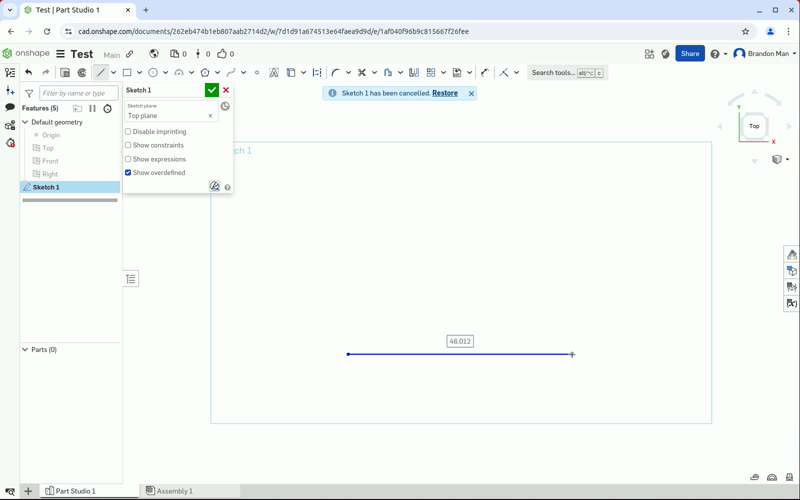
mouse_move(572, 213)
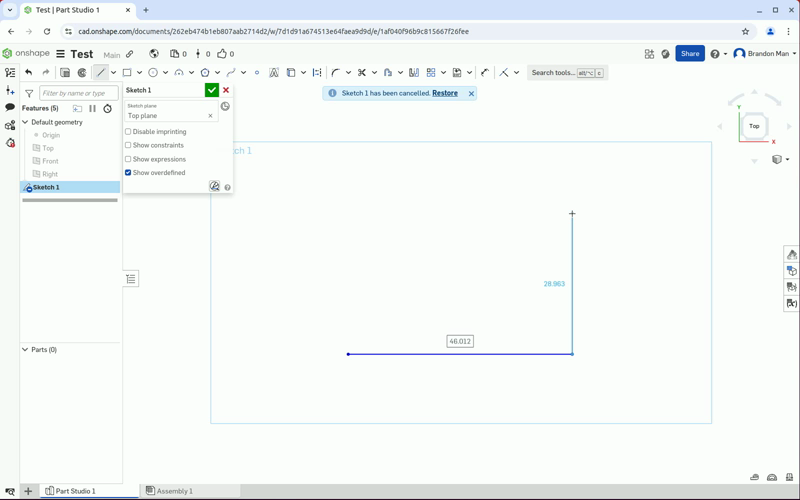
click(572, 213)
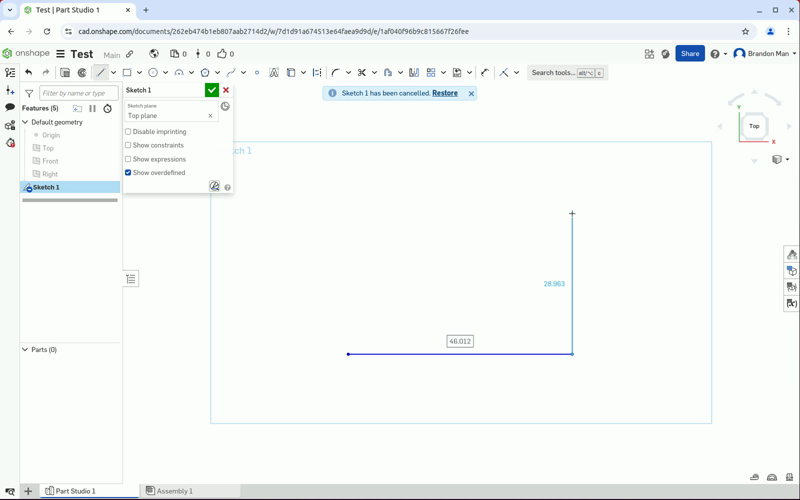
key_up(shift)
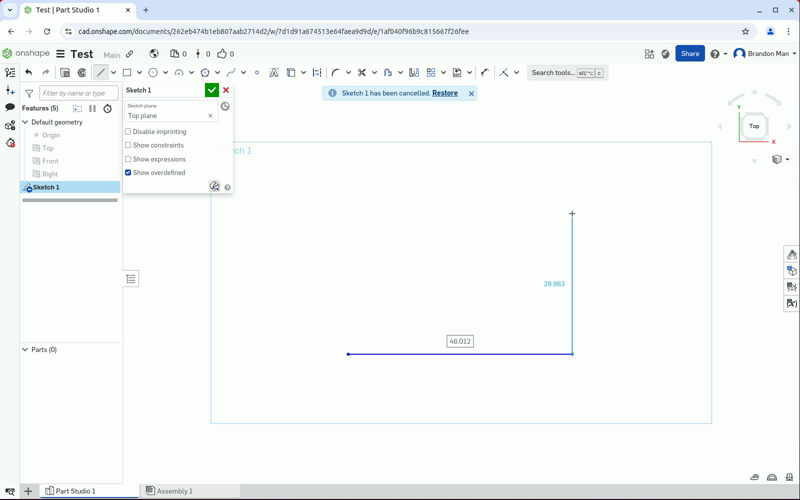
key_down(shift)
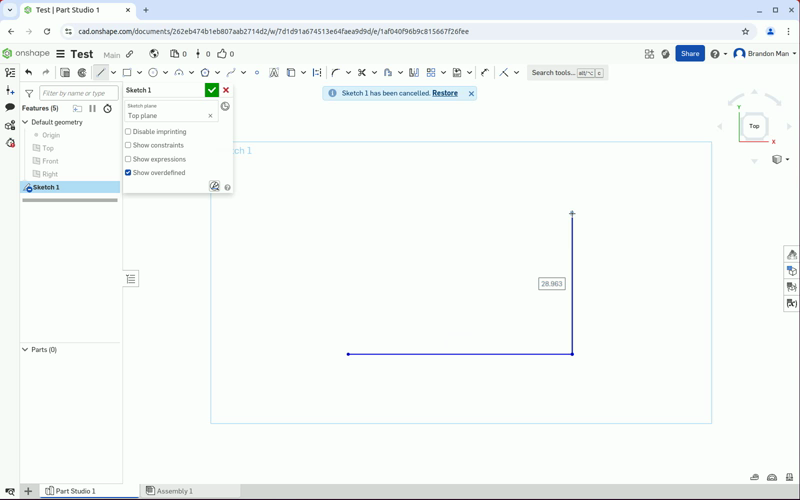
mouse_move(348, 213)
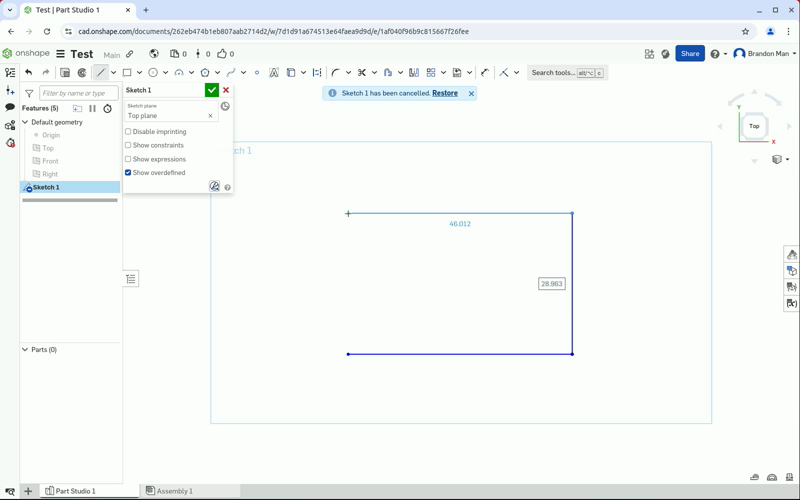
click(348, 213)
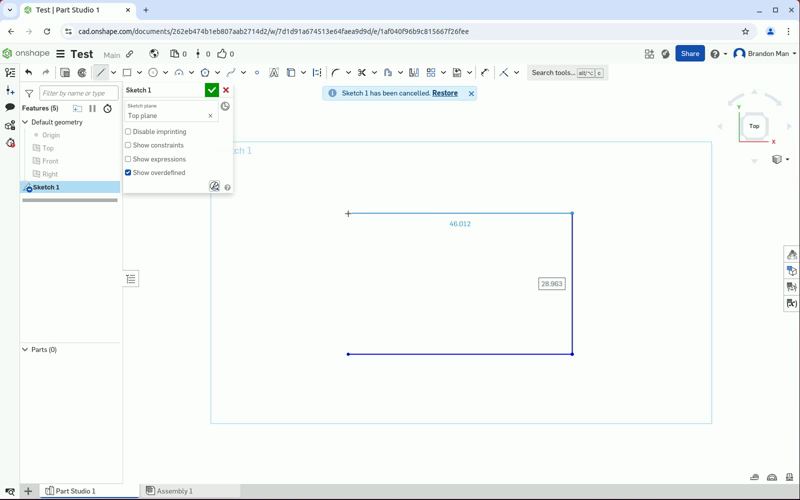
key_up(shift)
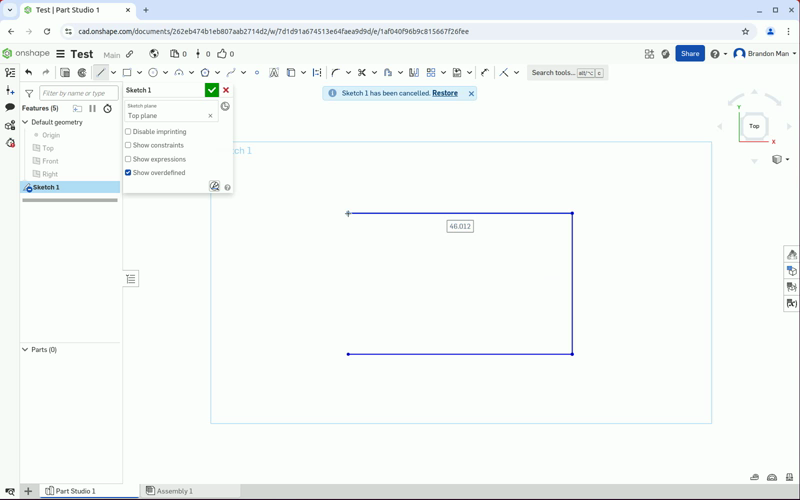
key_down(shift)
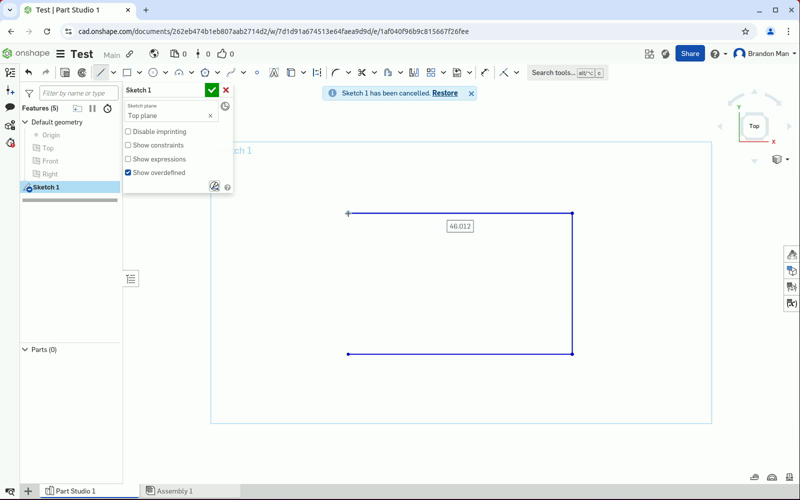
mouse_move(348, 354)
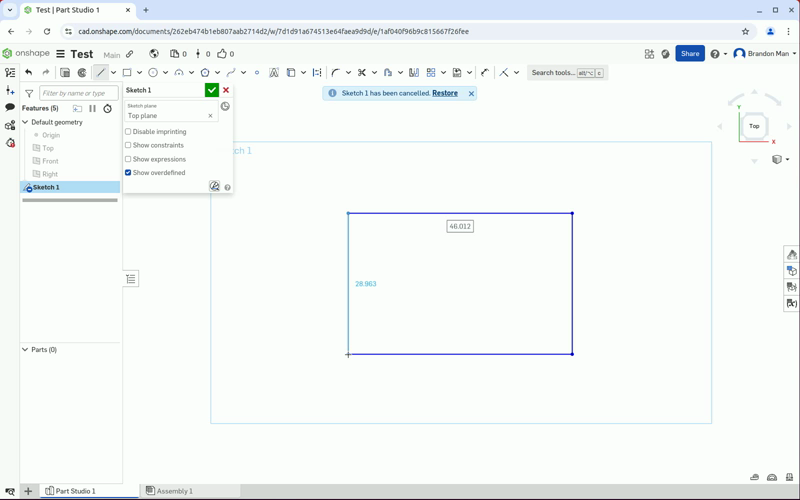
key_up(shift)
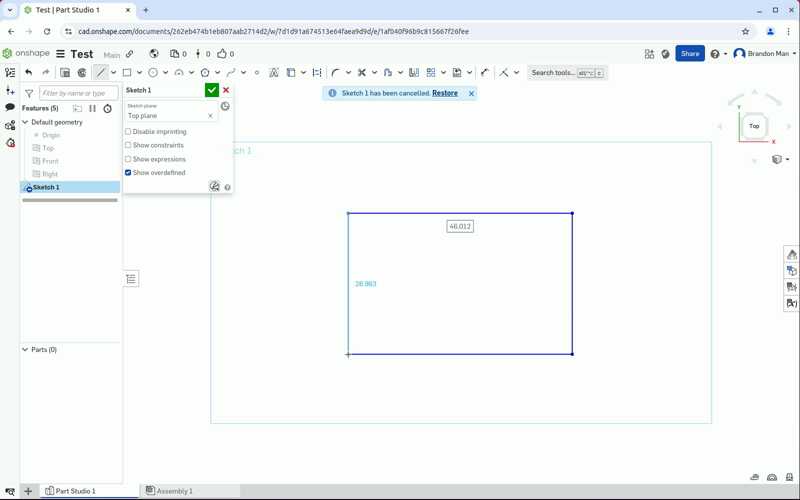
click(348, 354)
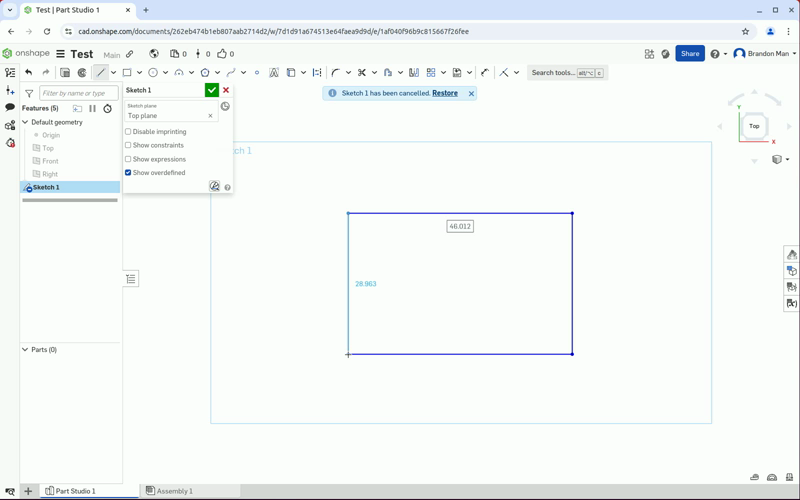
key(esc)
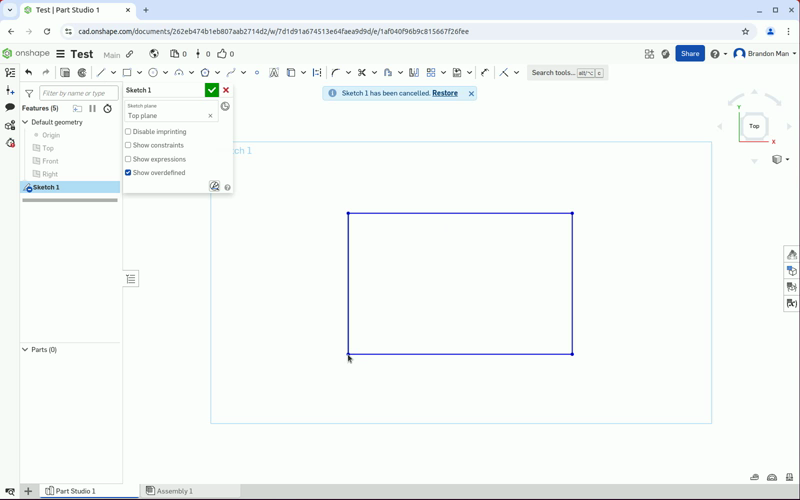
key(c)
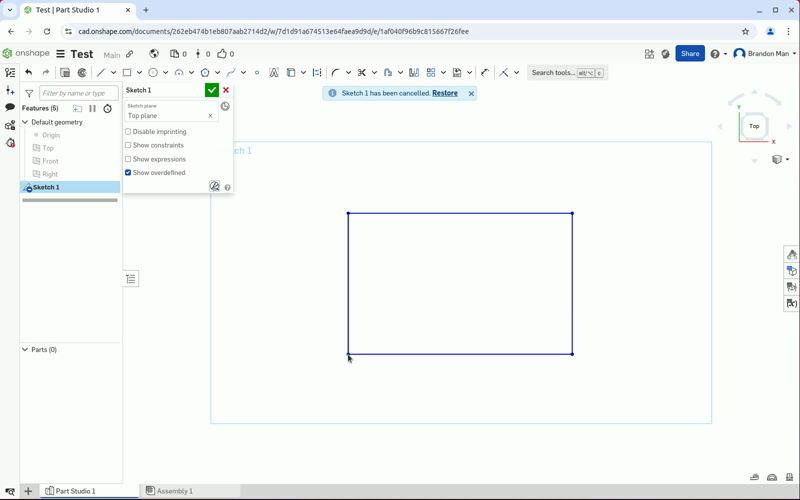
key_down(shift)
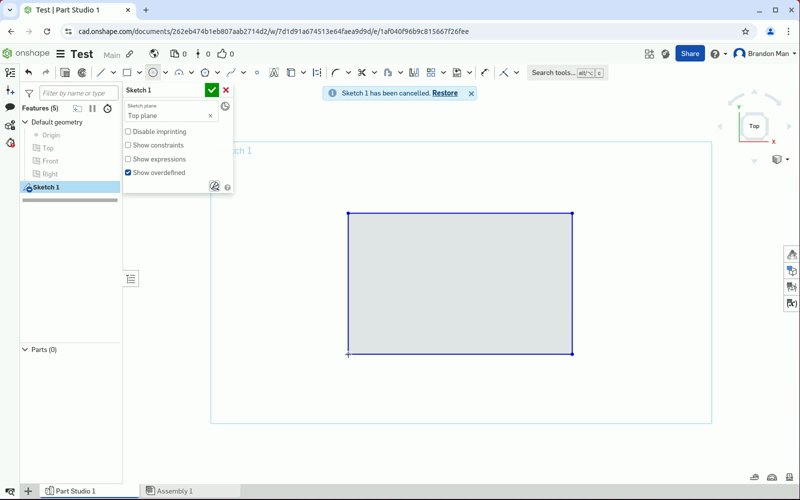
mouse_move(362, 340)
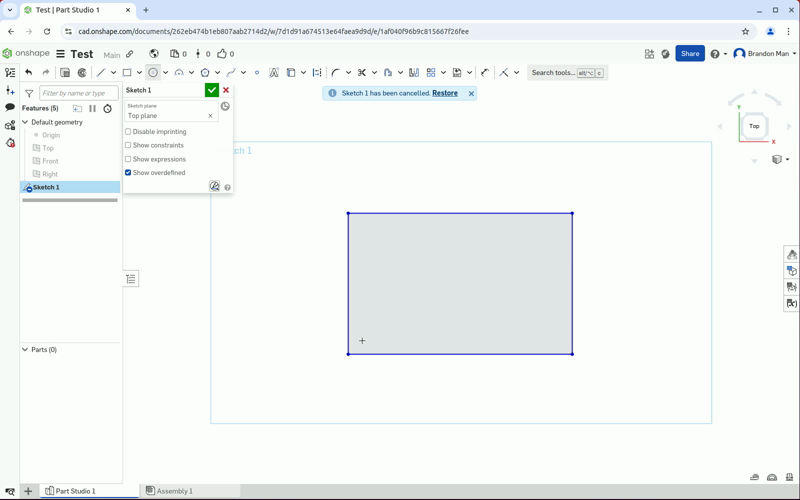
click(362, 340)
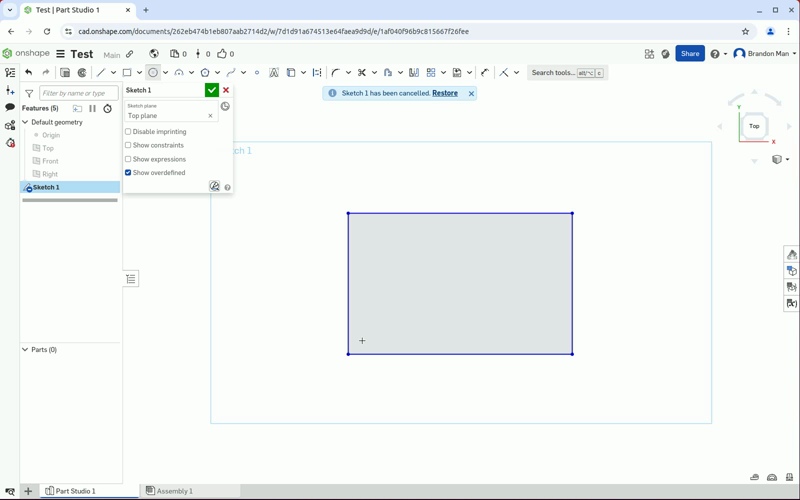
key_up(shift)
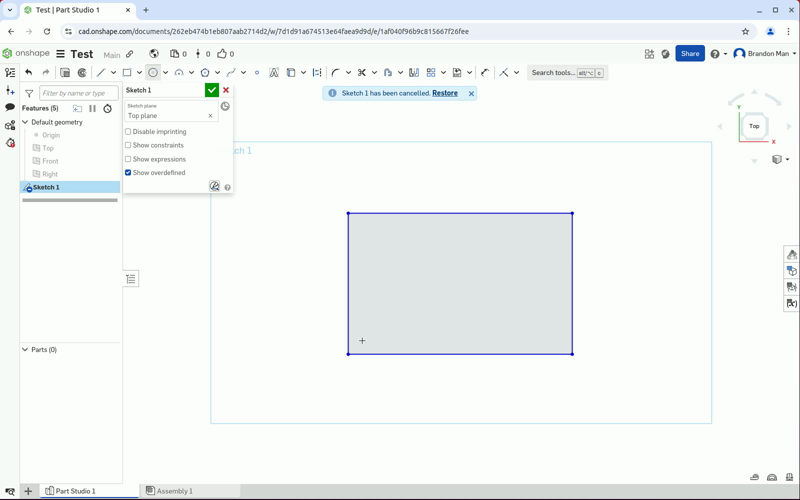
mouse_move(369, 340)
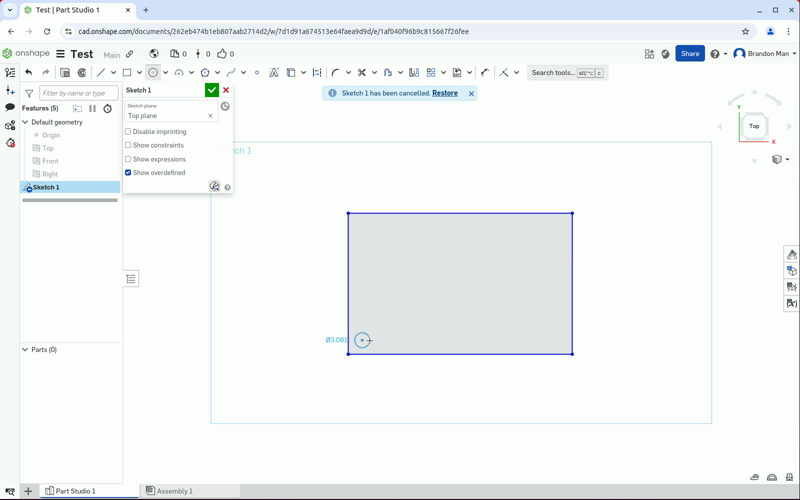
click(369, 340)
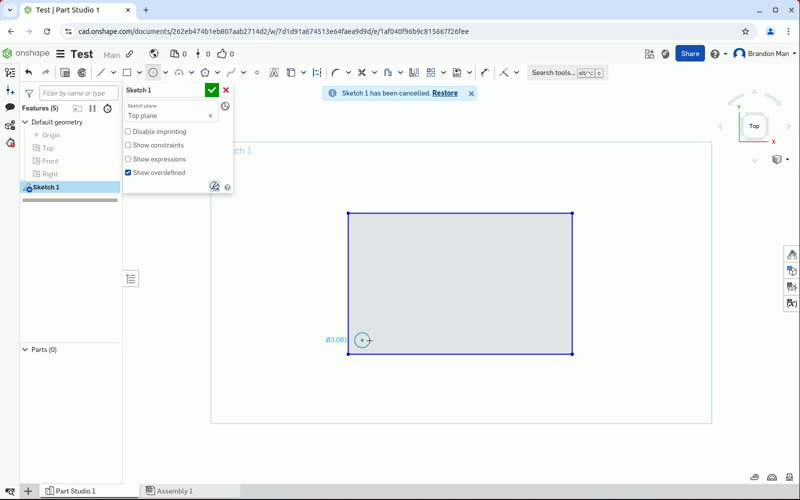
key(esc)
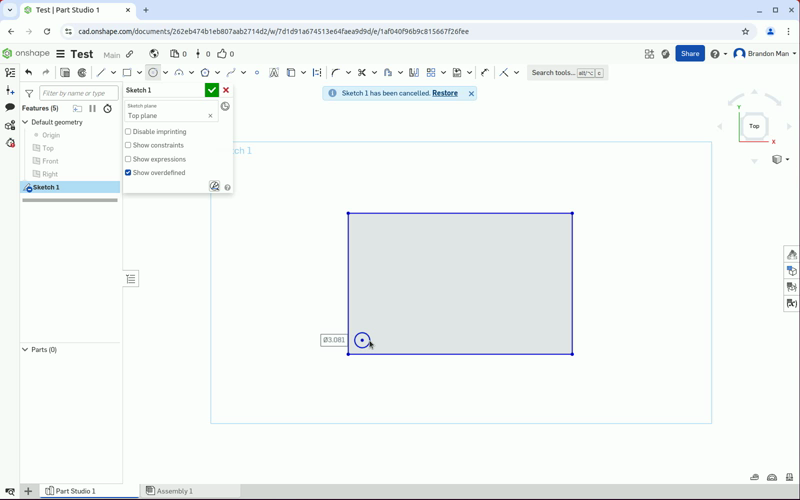
key(c)
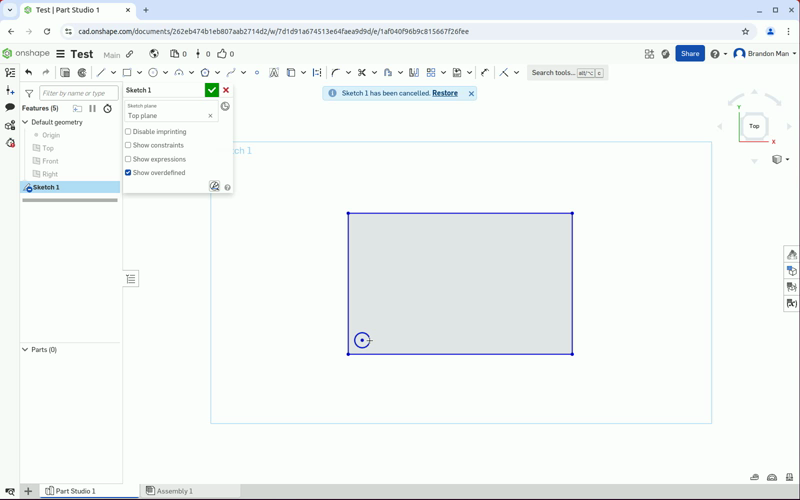
key_down(shift)
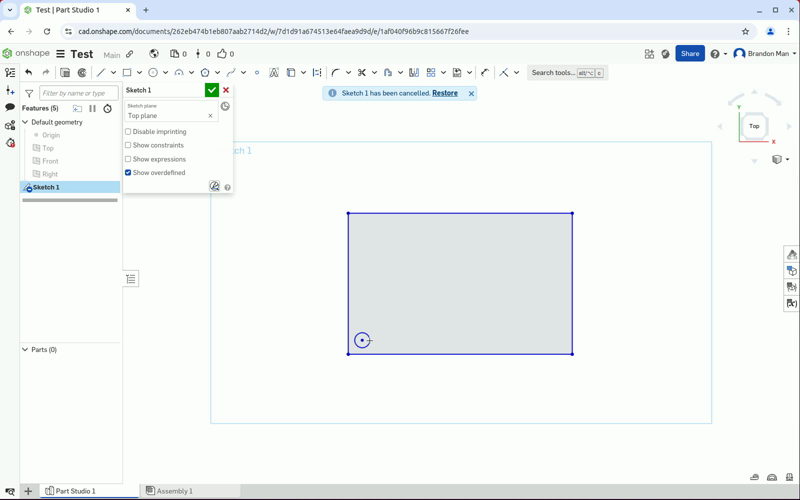
mouse_move(362, 227)
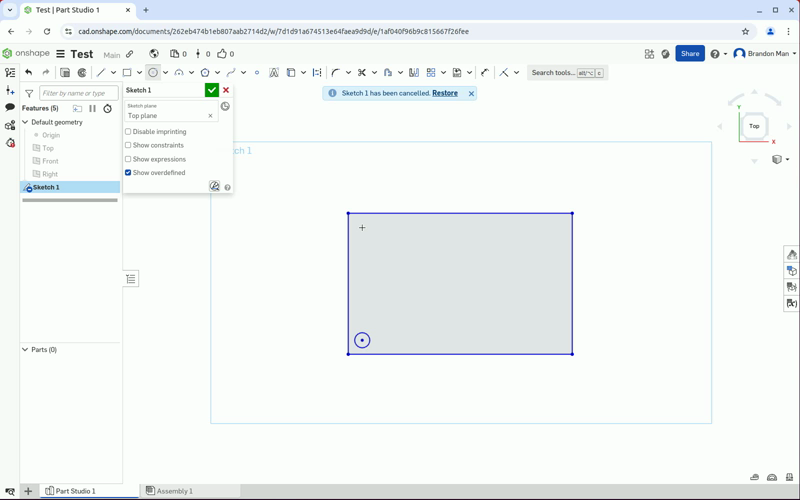
click(362, 227)
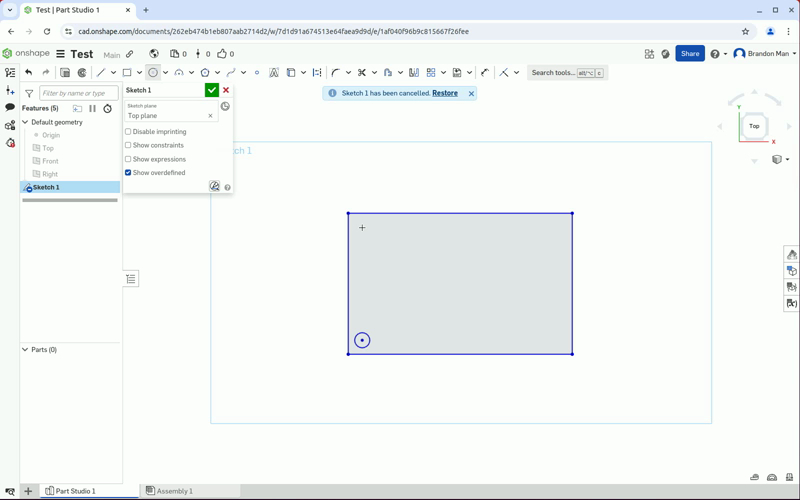
key_up(shift)
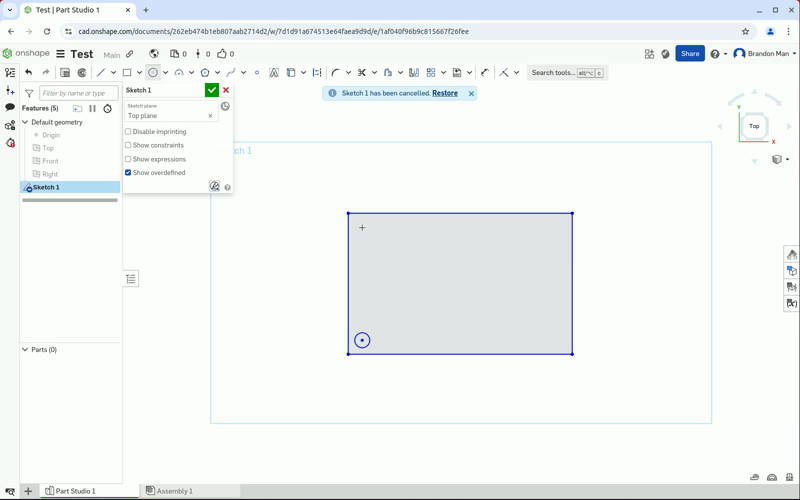
mouse_move(369, 227)
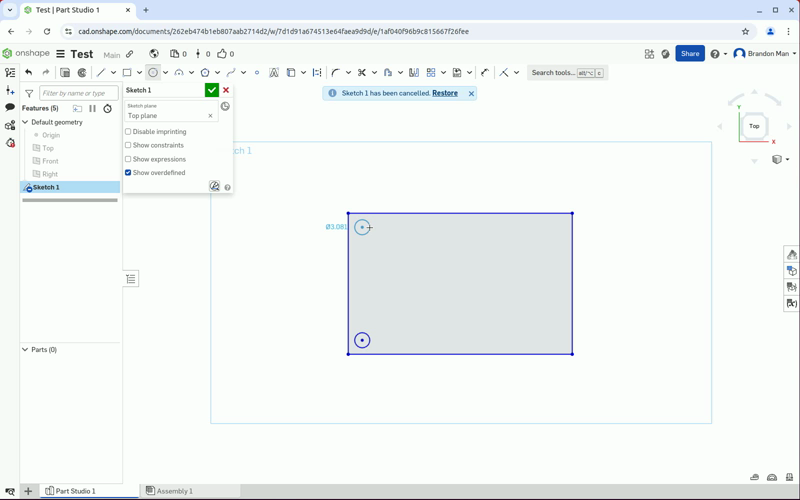
click(369, 227)
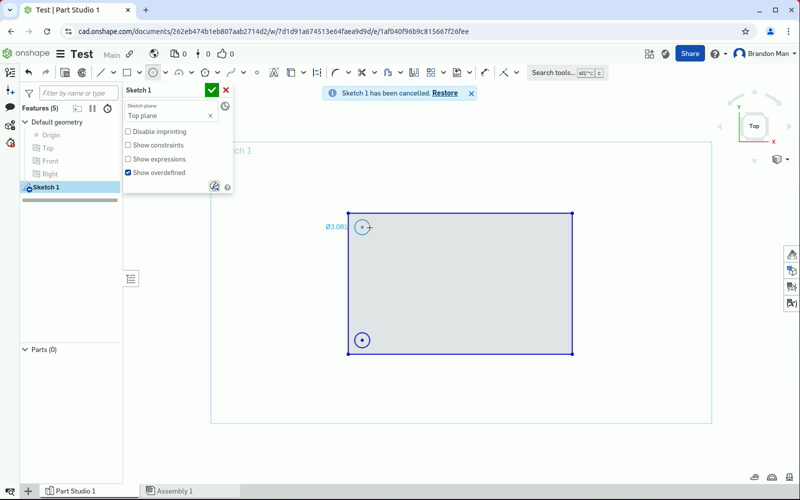
key(esc)
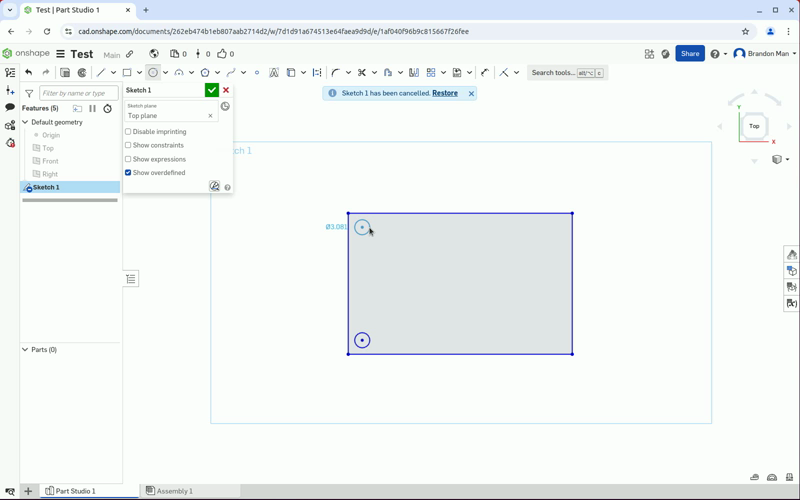
key(c)
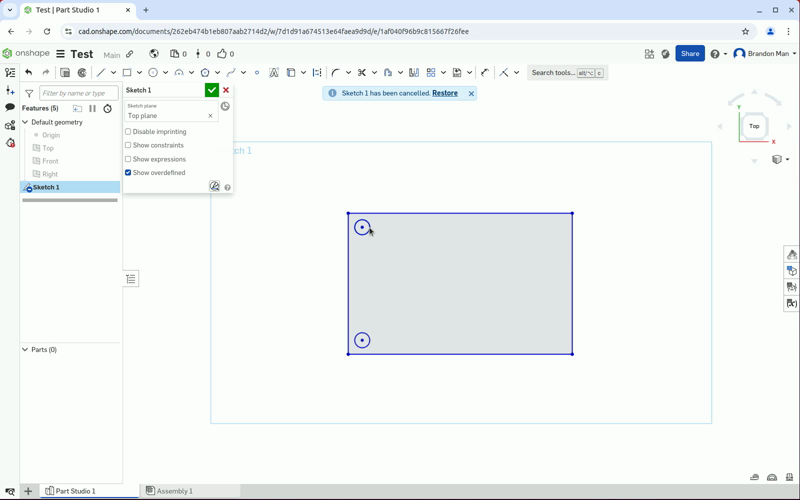
key_down(shift)
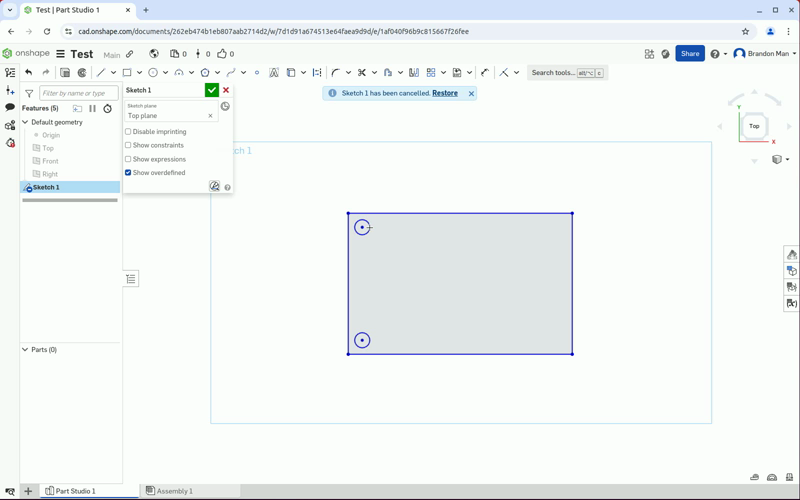
mouse_move(558, 340)
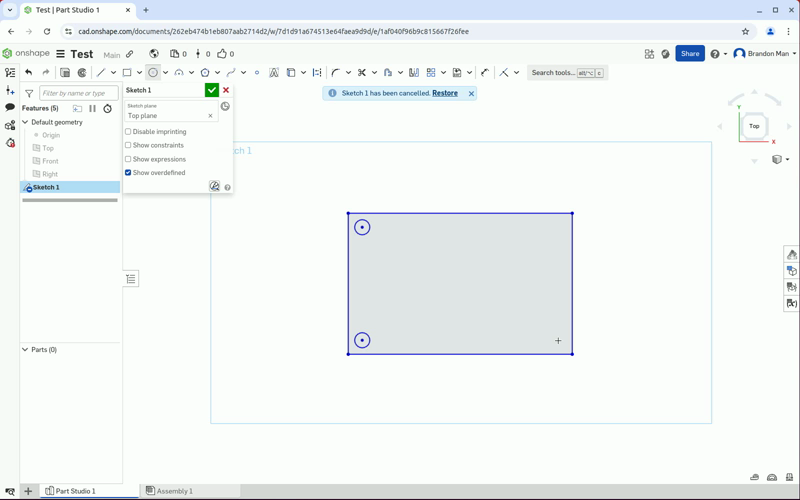
click(558, 340)
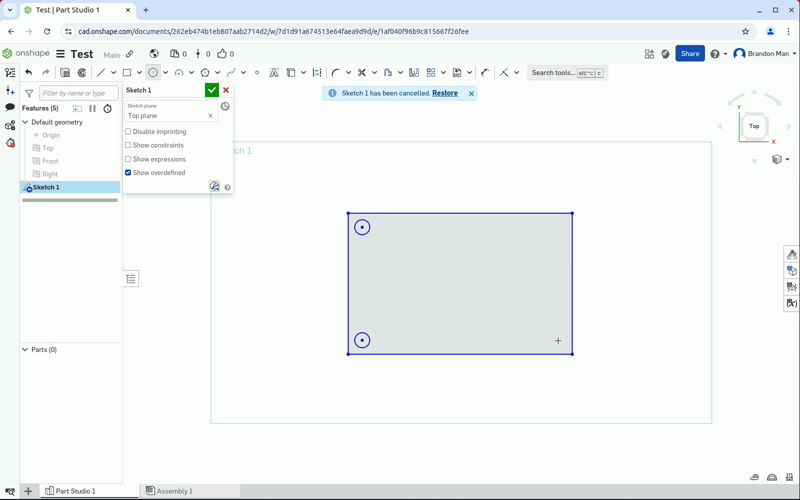
key_up(shift)
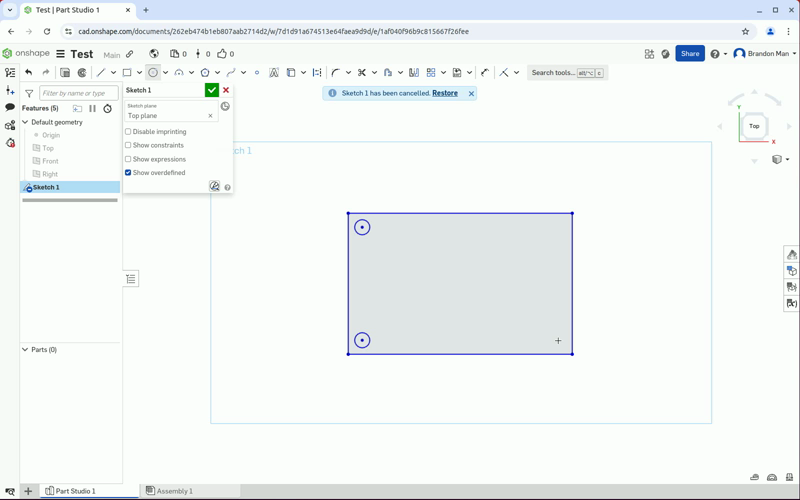
mouse_move(565, 340)
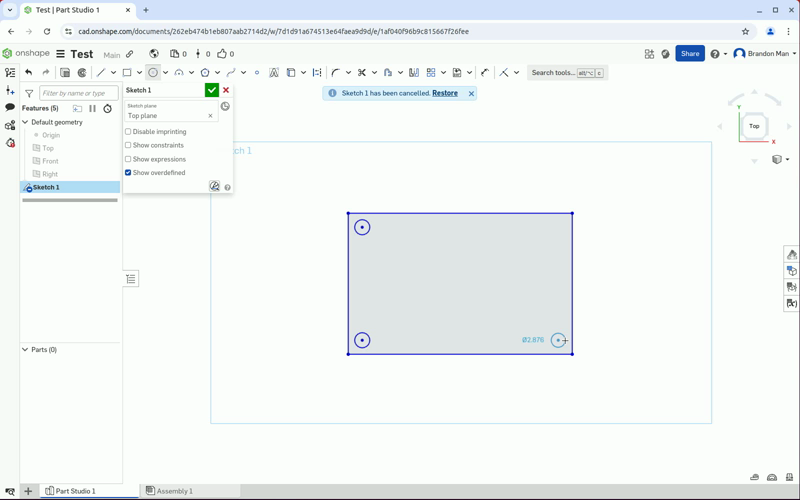
click(565, 340)
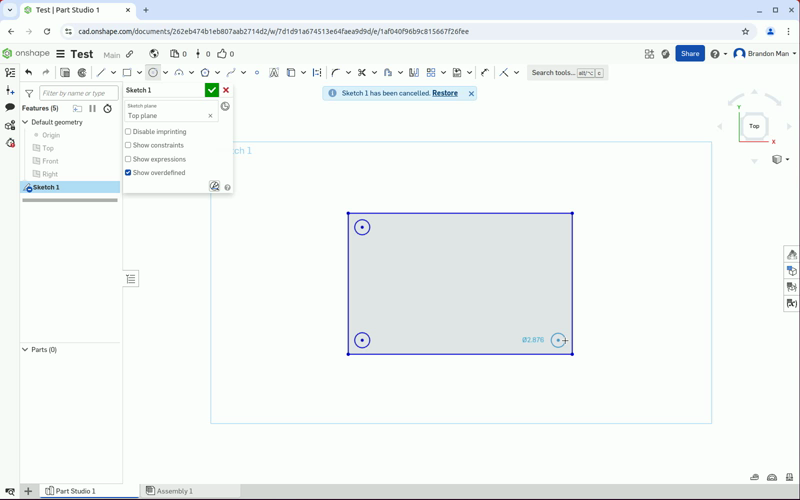
key(esc)
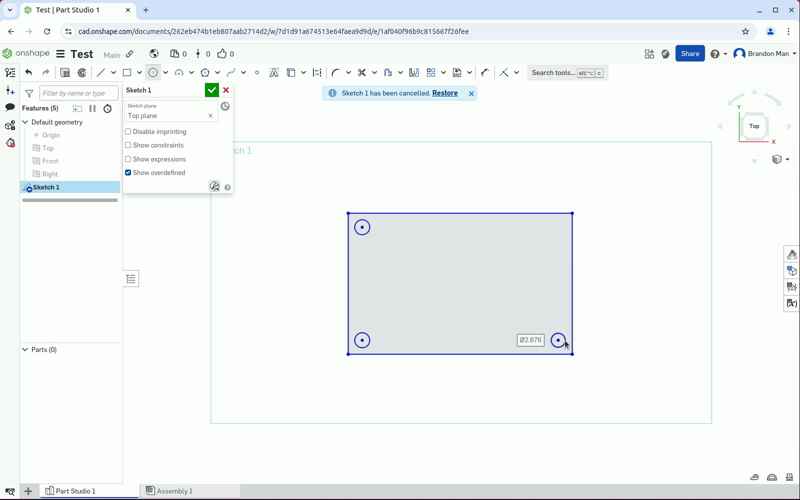
key(c)
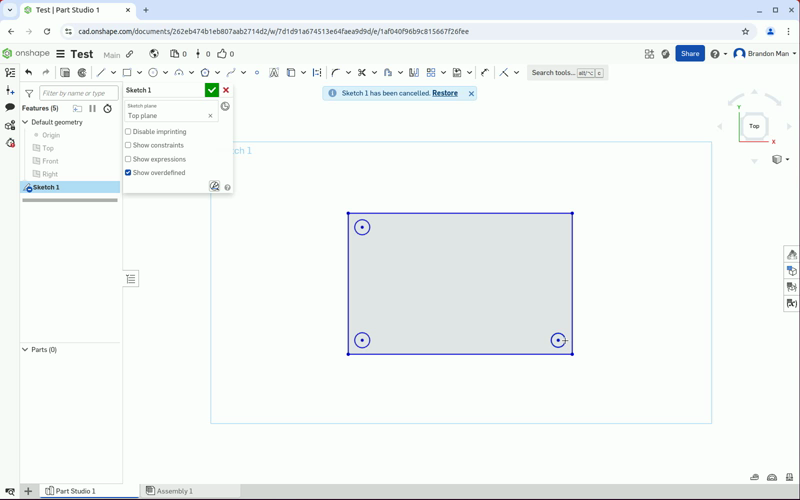
key_down(shift)
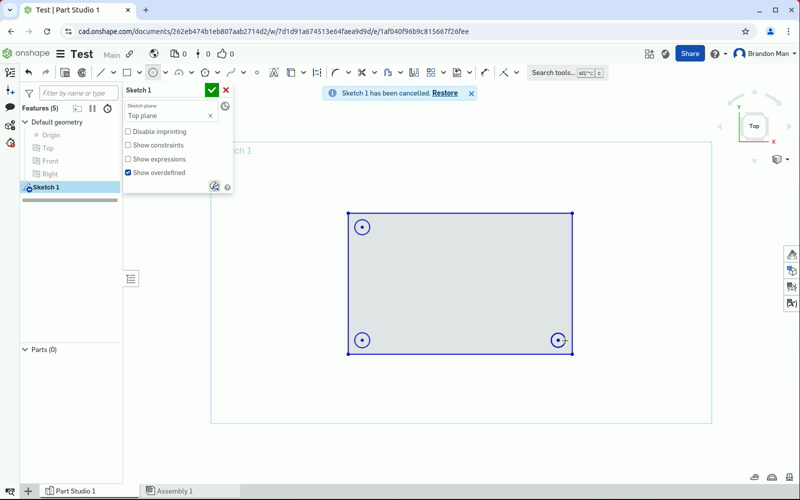
mouse_move(558, 227)
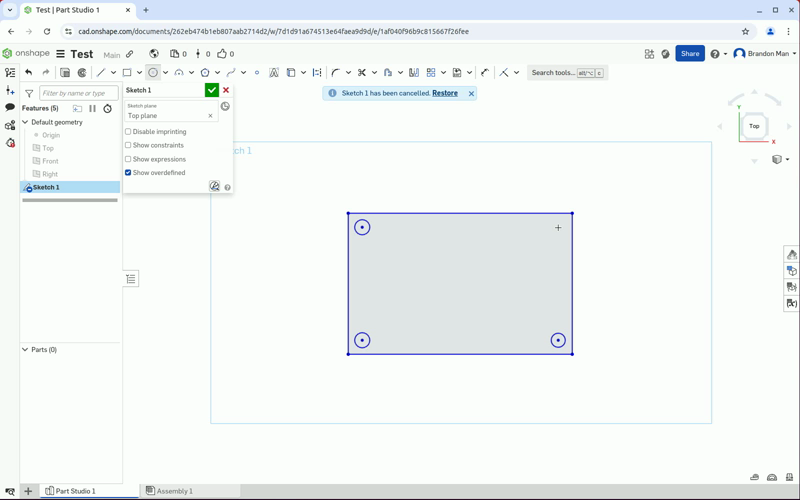
click(558, 227)
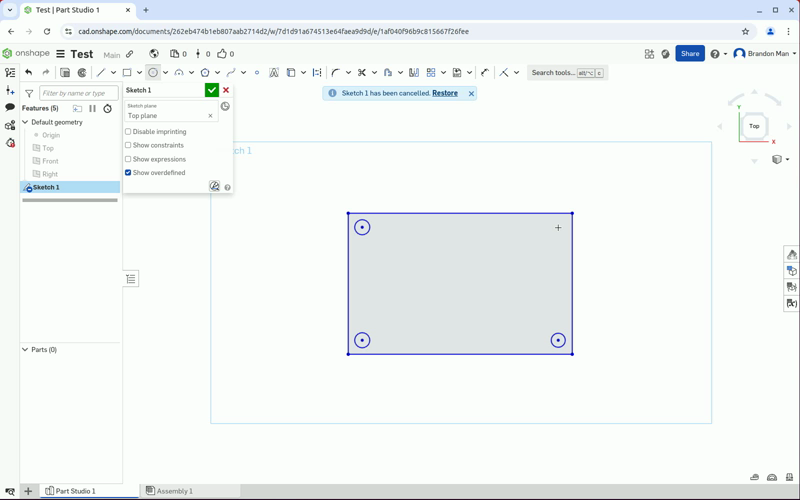
key_up(shift)
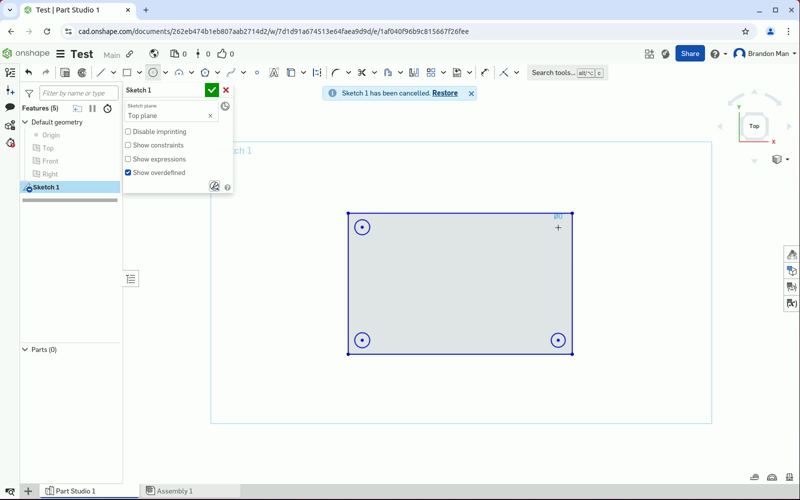
mouse_move(565, 227)
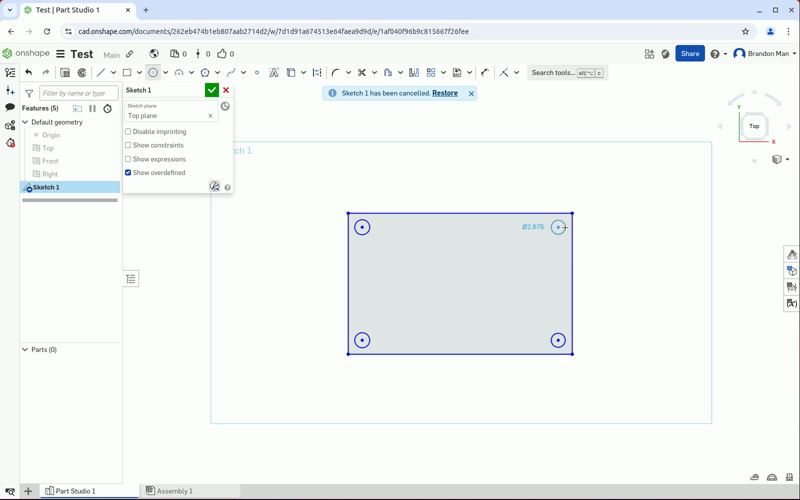
click(565, 227)
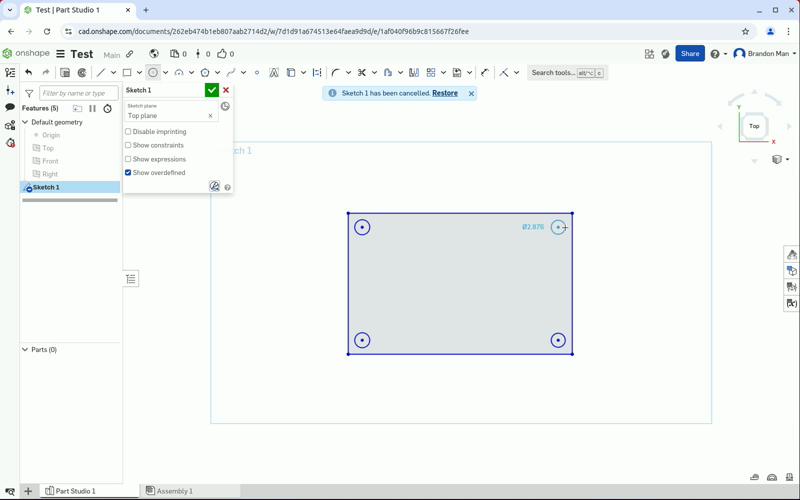
key(esc)
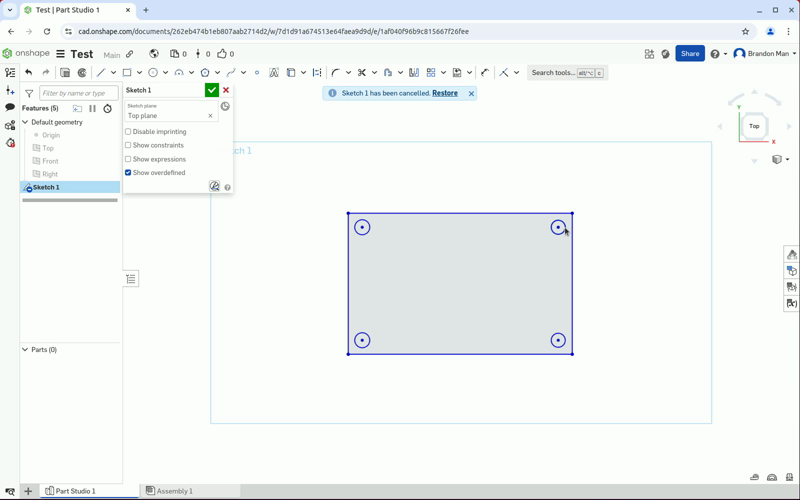
mouse_move(527, 289)
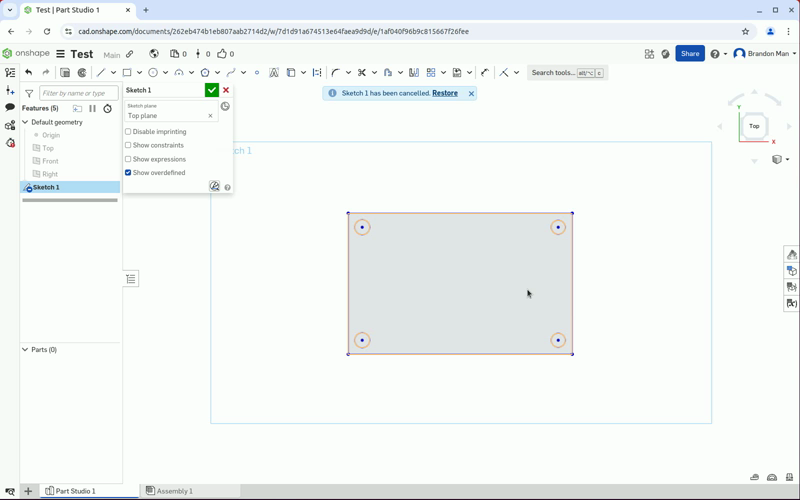
click(527, 289)
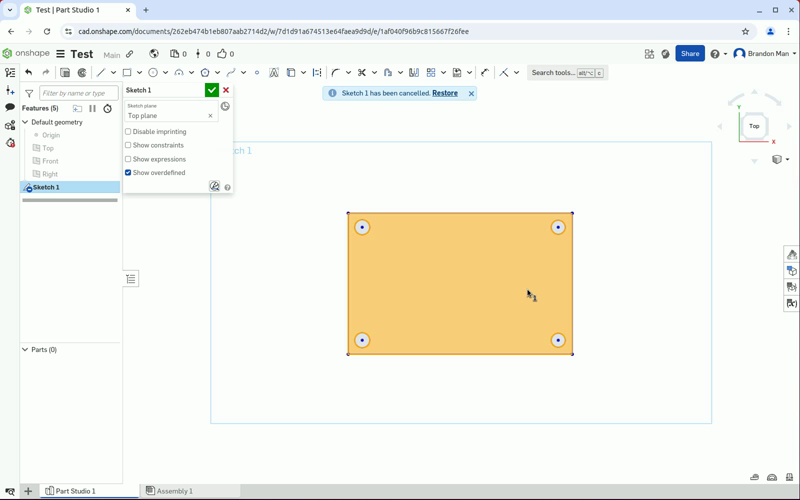
mouse_move(73, 352)
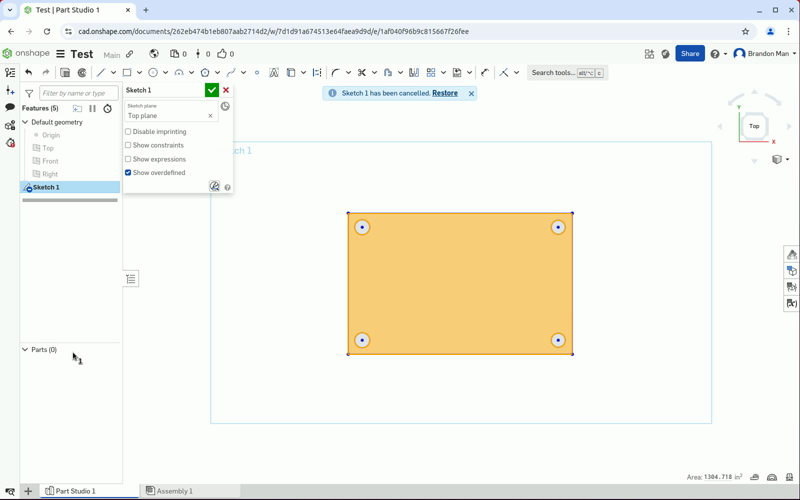
key(shift+y)
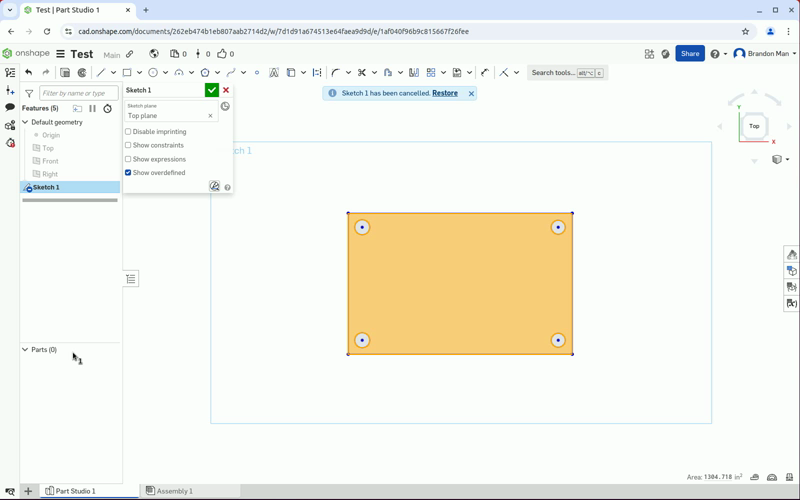
key(shift+e)
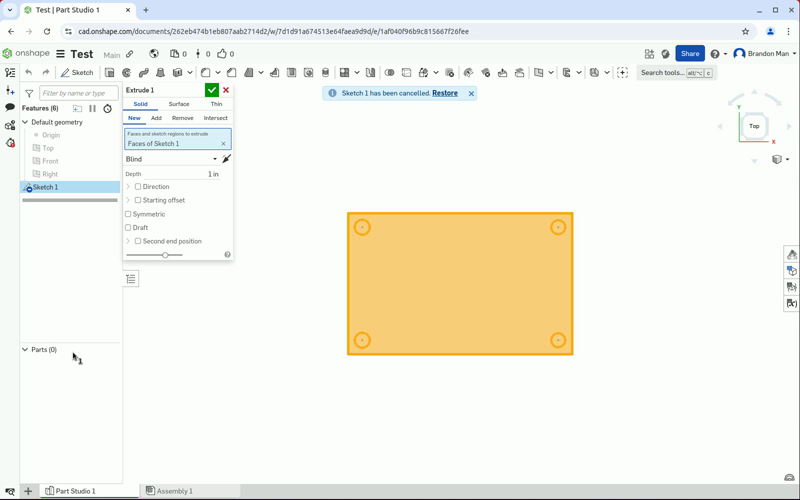
mouse_move(143, 106)
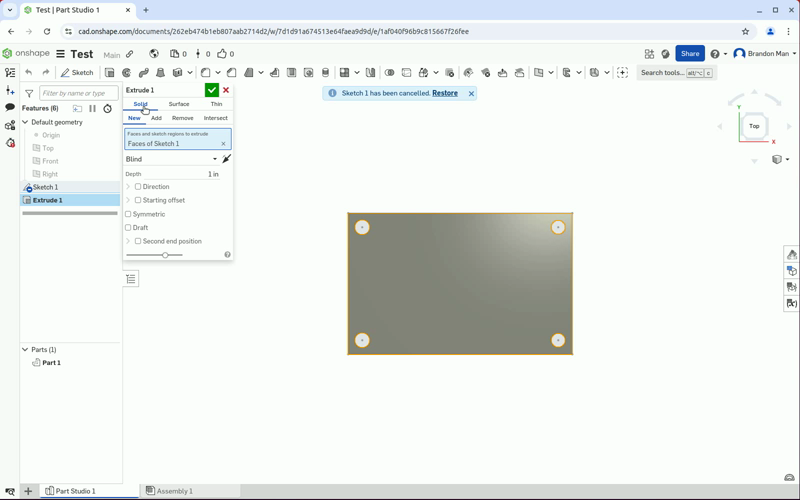
click(143, 106)
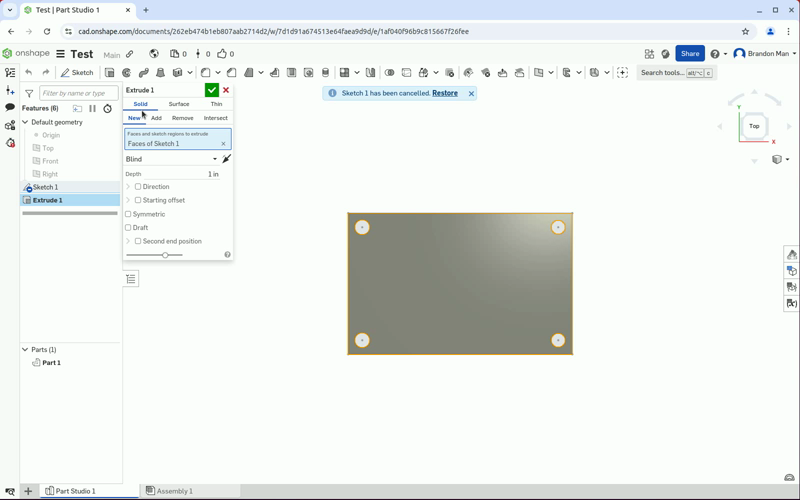
mouse_move(137, 120)
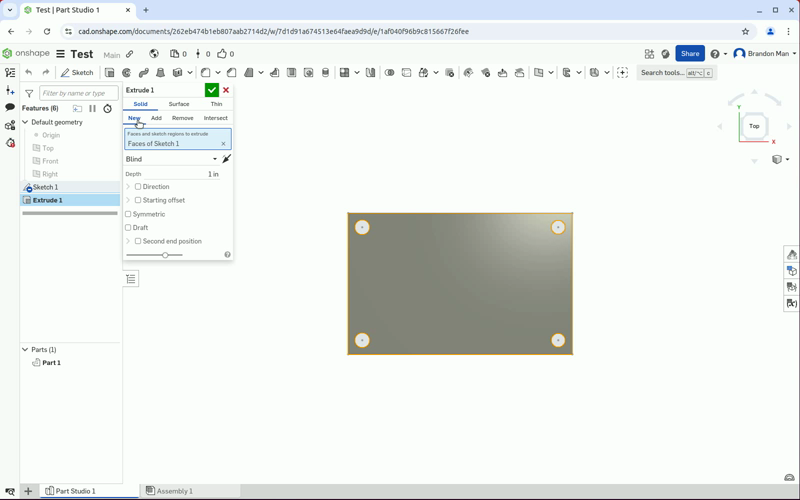
click(137, 120)
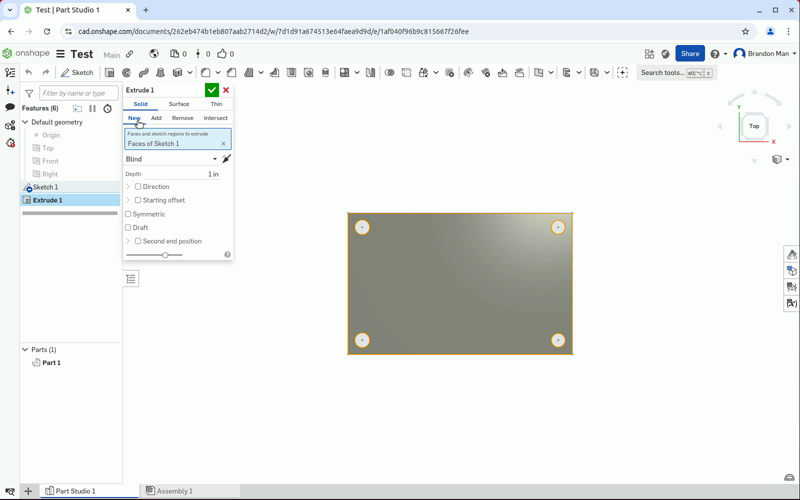
key(tab, 4)
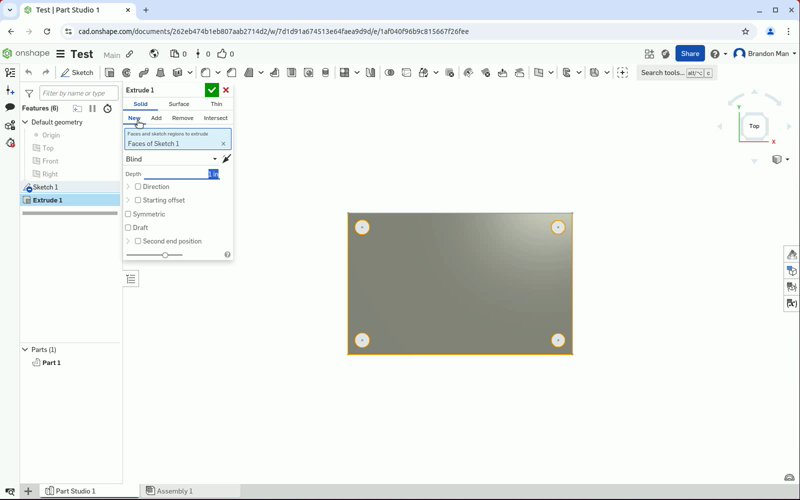
text(1.444)
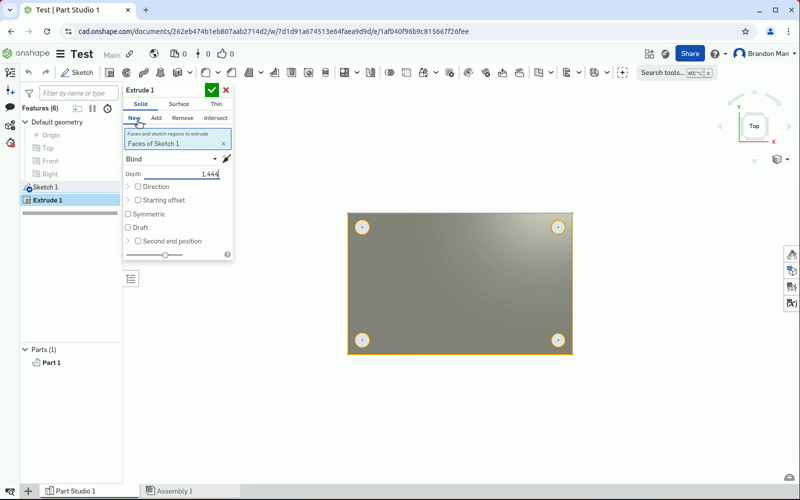
key(enter)
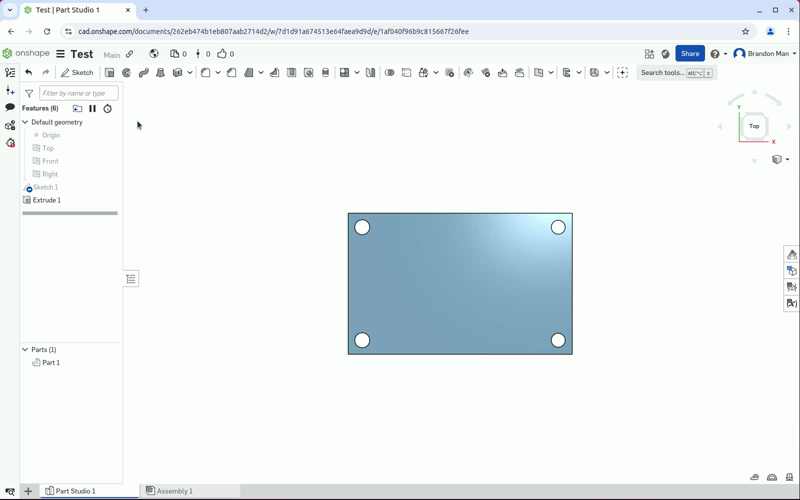
key(shift+h)
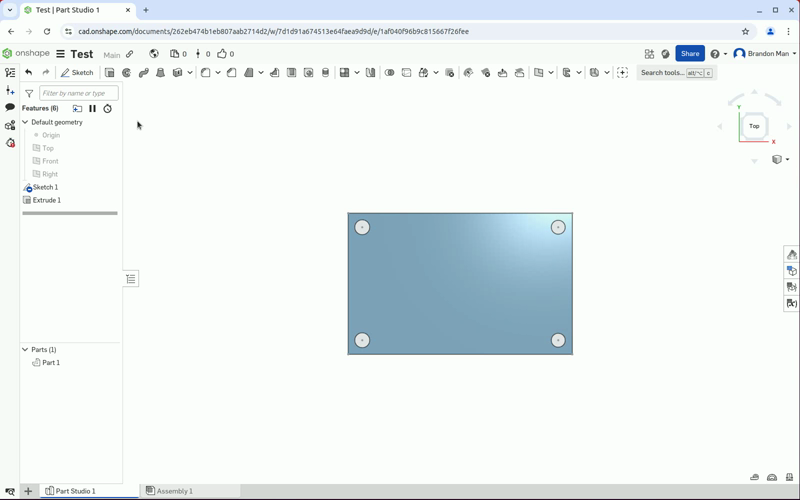
key(shift+h)
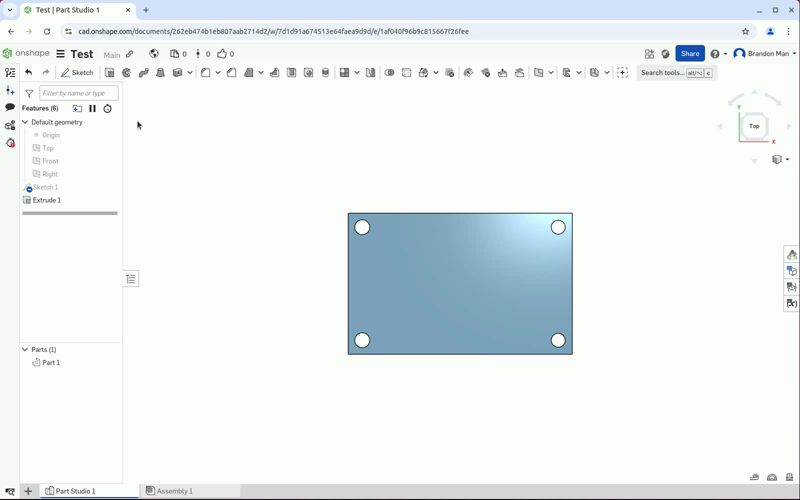
mouse_move(73, 189)
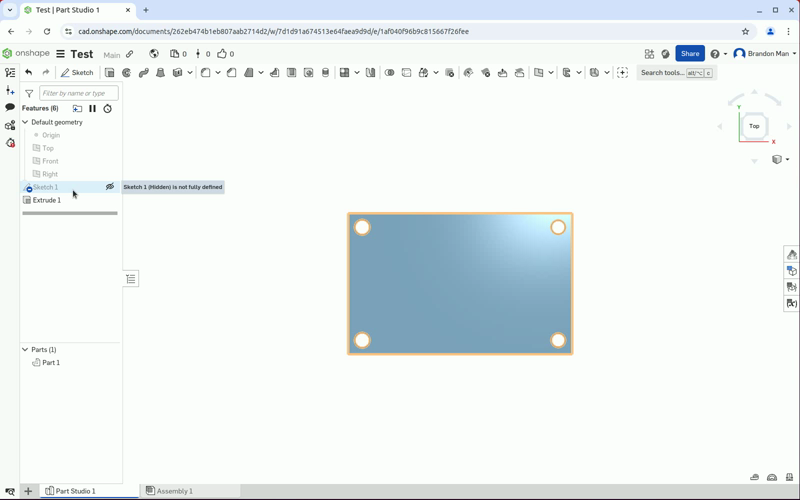
click(73, 189)
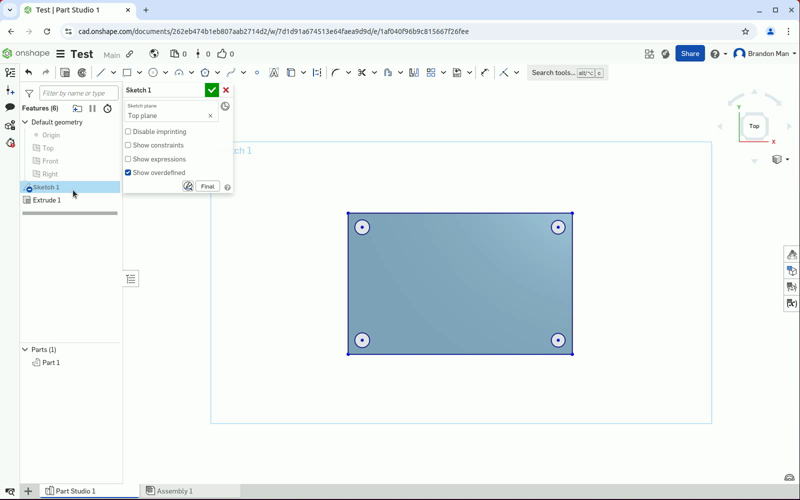
mouse_move(229, 92)
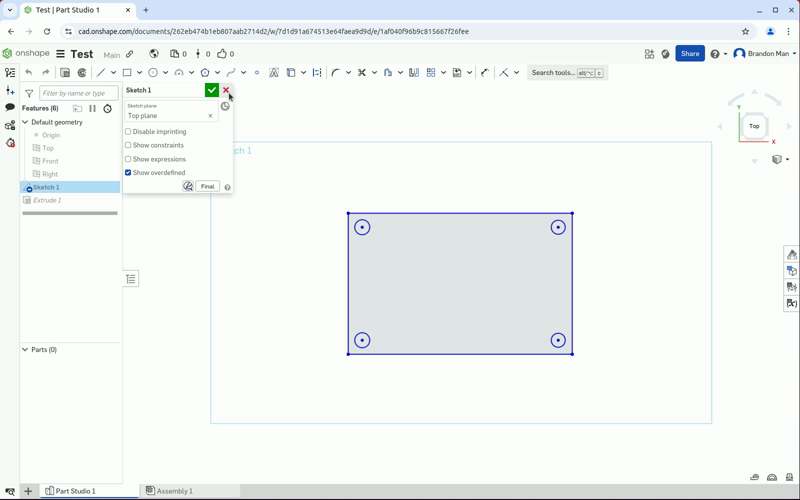
click(229, 92)
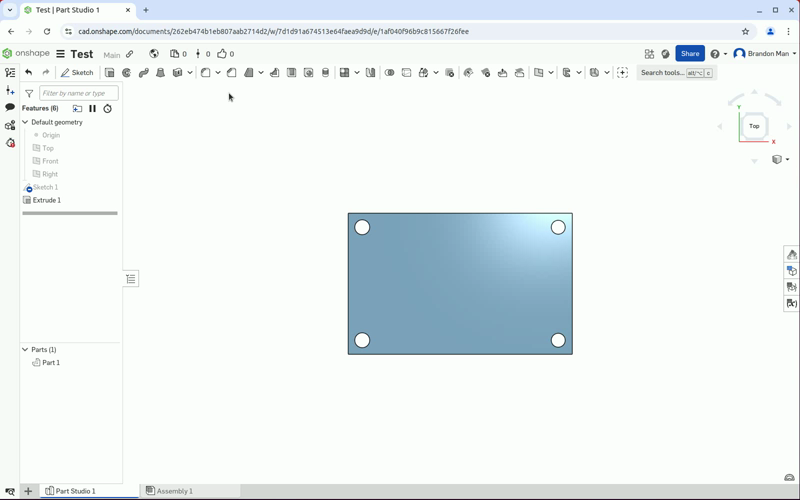
mouse_move(541, 75)
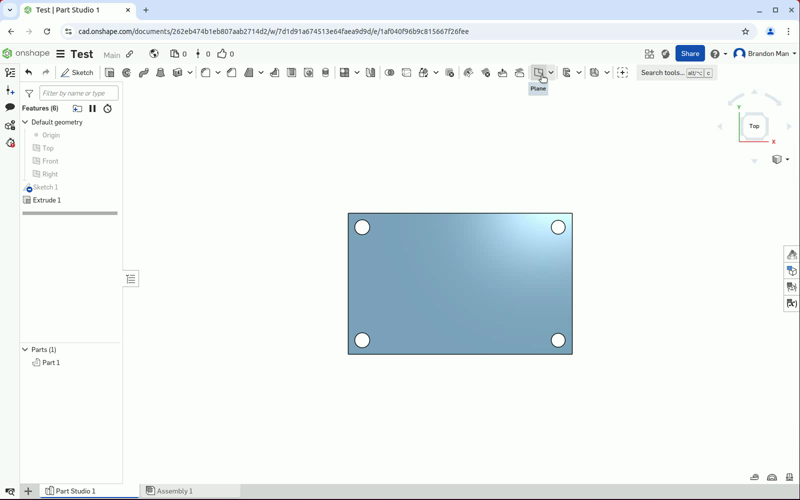
click(541, 75)
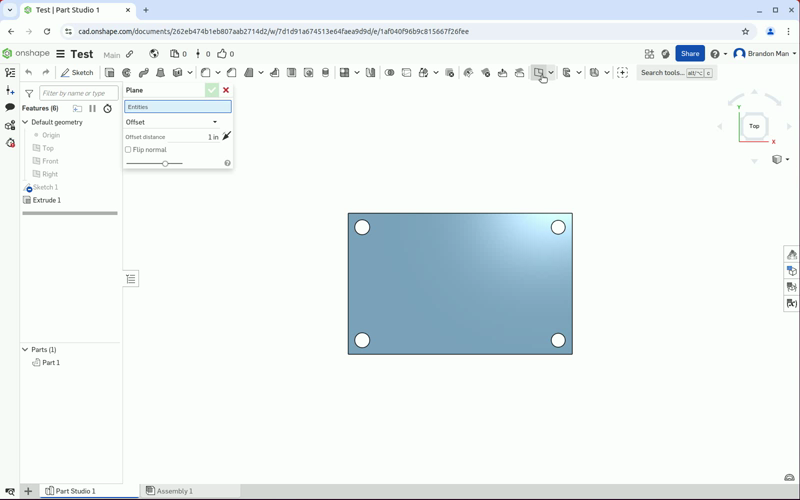
mouse_move(73, 150)
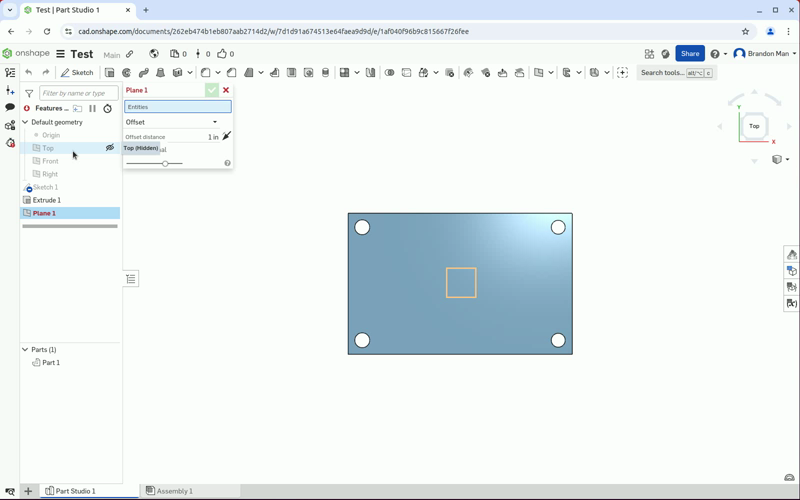
click(73, 150)
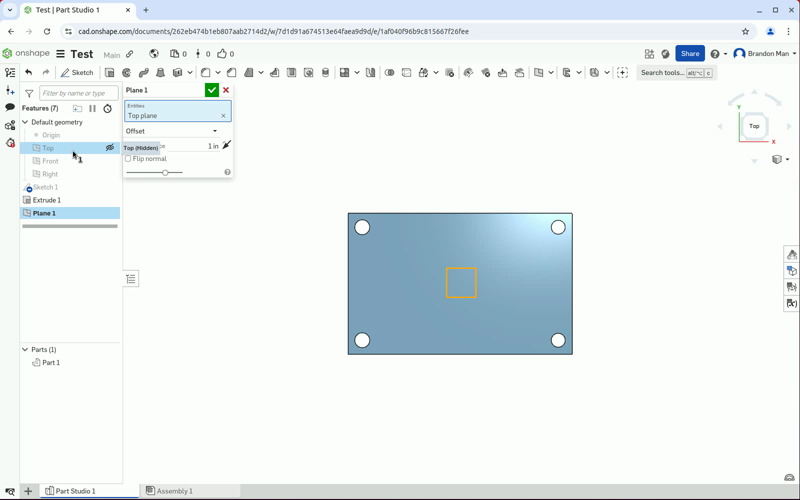
key(tab, 2)
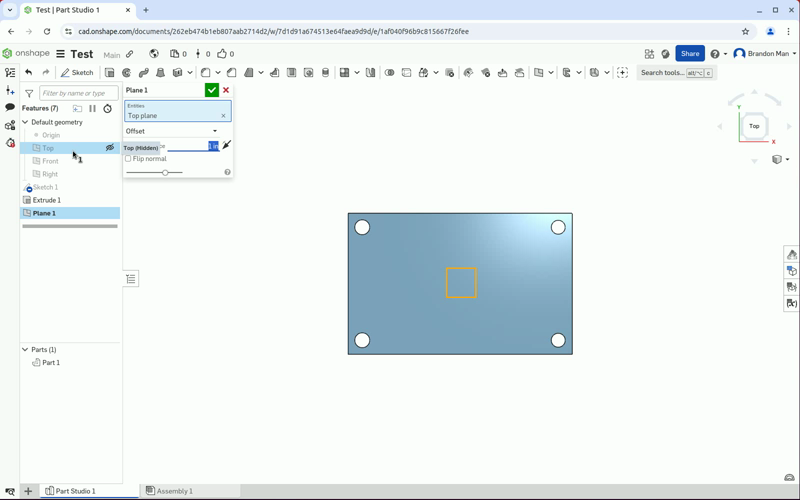
text(1.448)
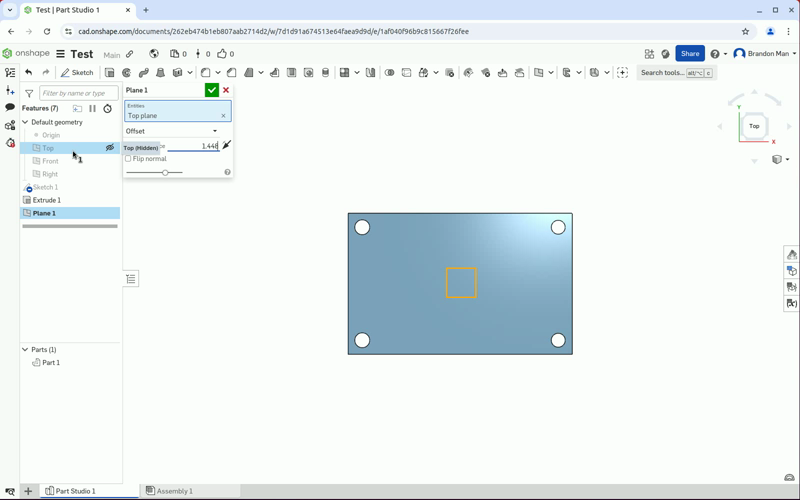
key(enter, 2)
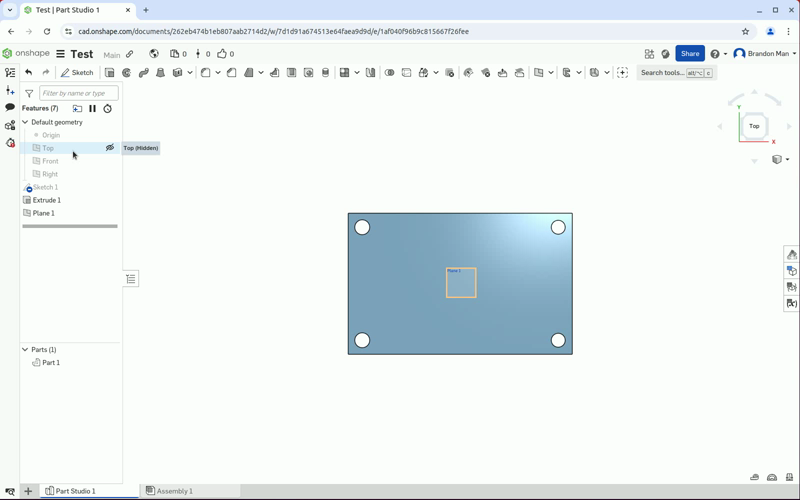
key(shift+s)
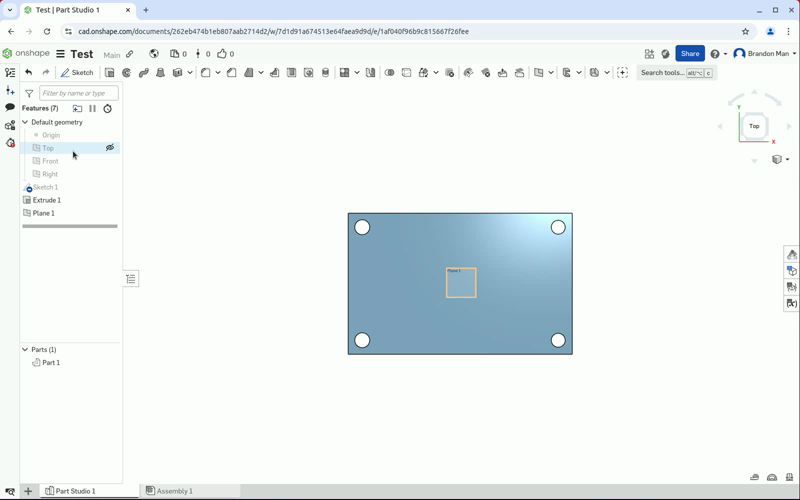
mouse_move(73, 215)
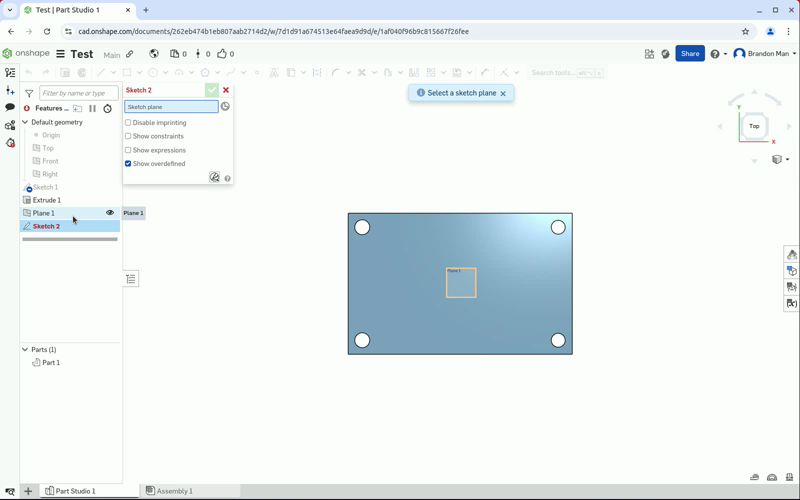
click(73, 215)
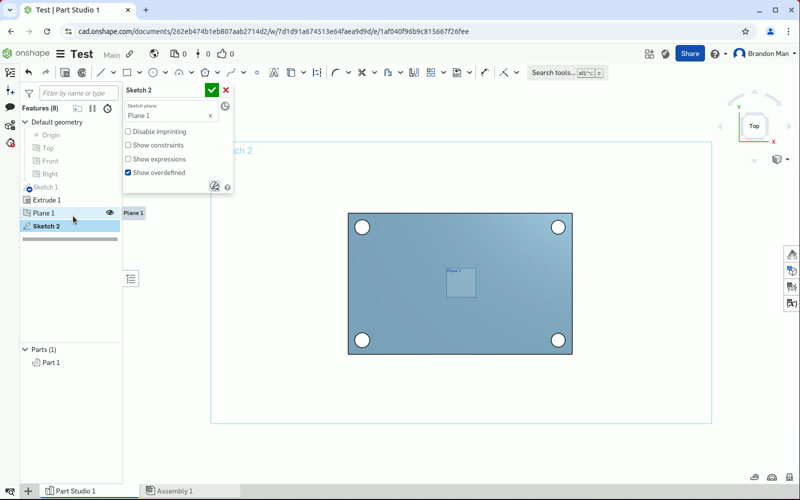
mouse_move(73, 352)
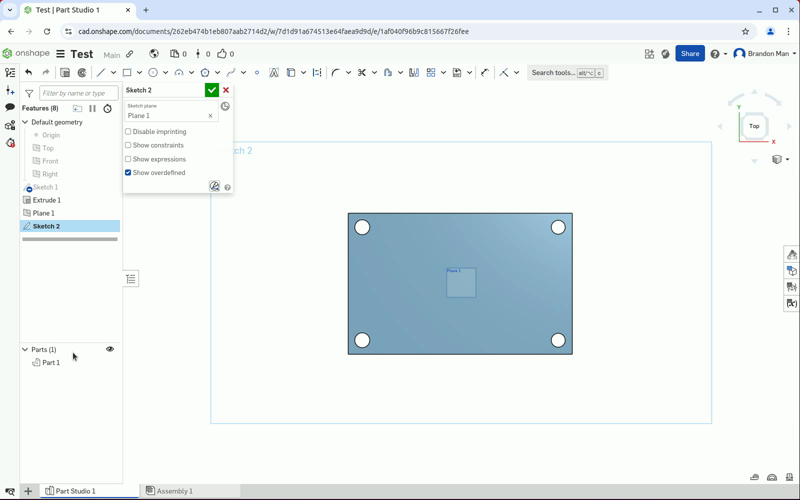
key(y)
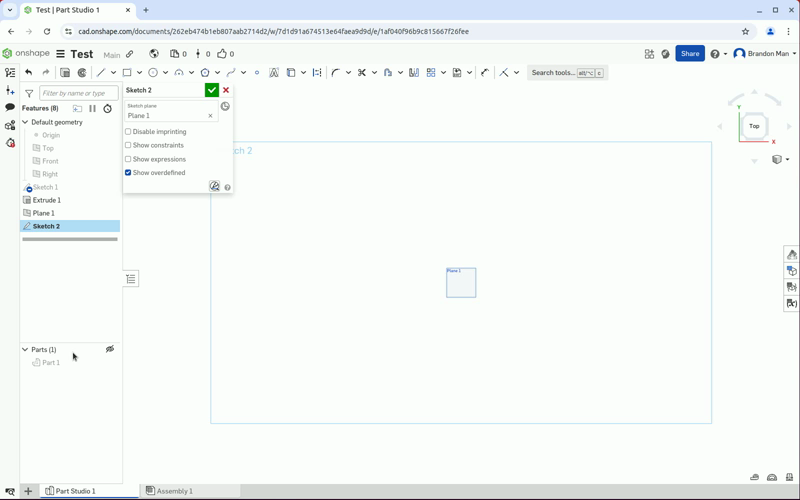
key(l)
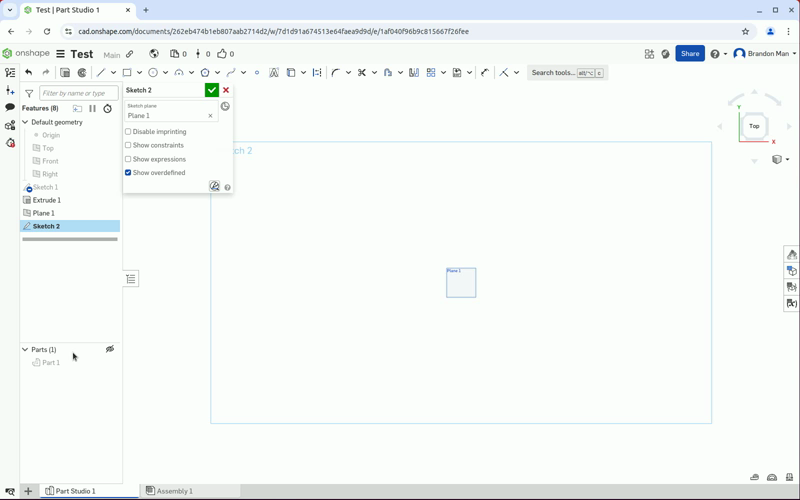
key_down(shift)
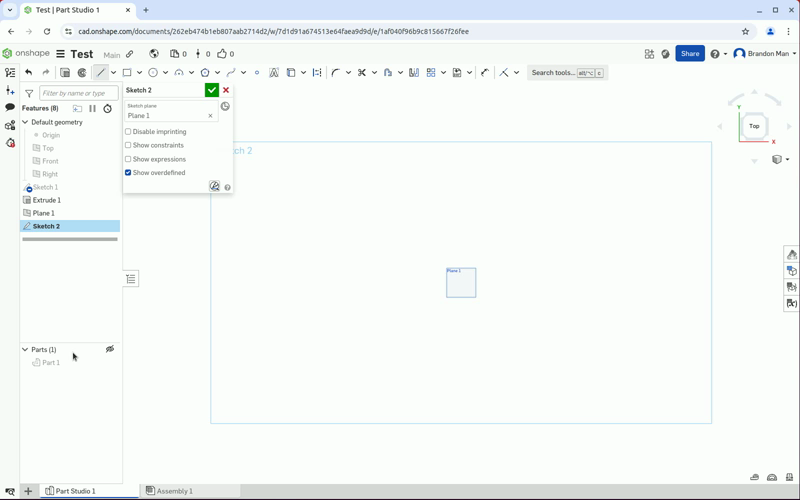
mouse_move(348, 324)
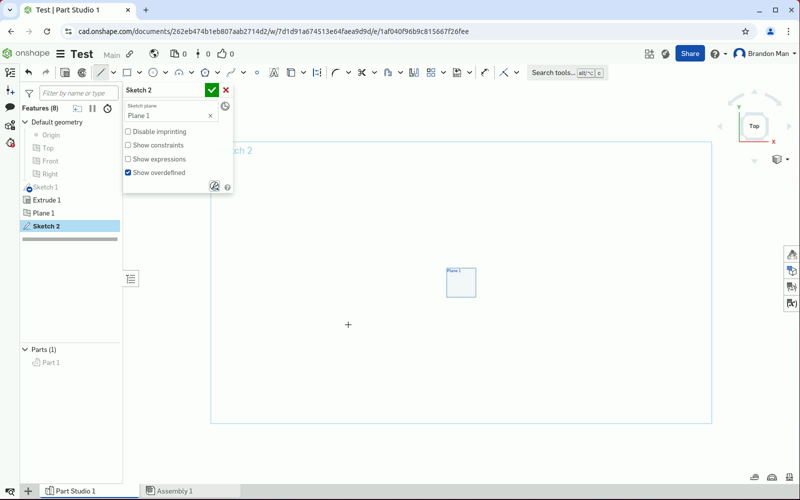
click(348, 324)
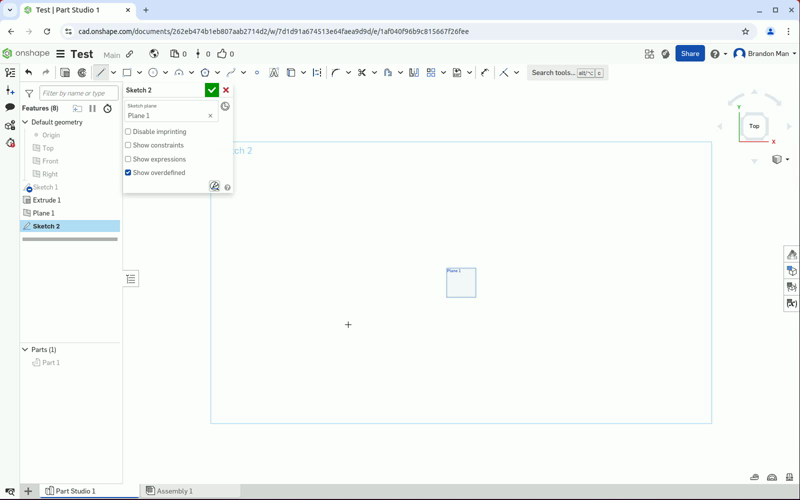
key_up(shift)
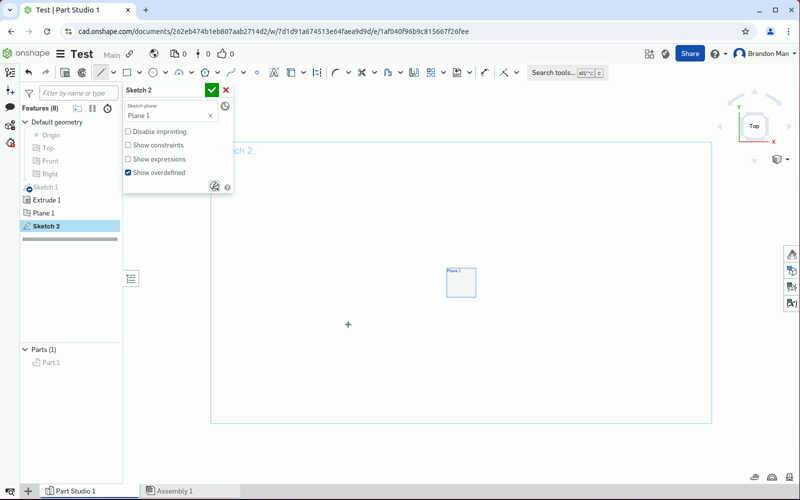
key_down(shift)
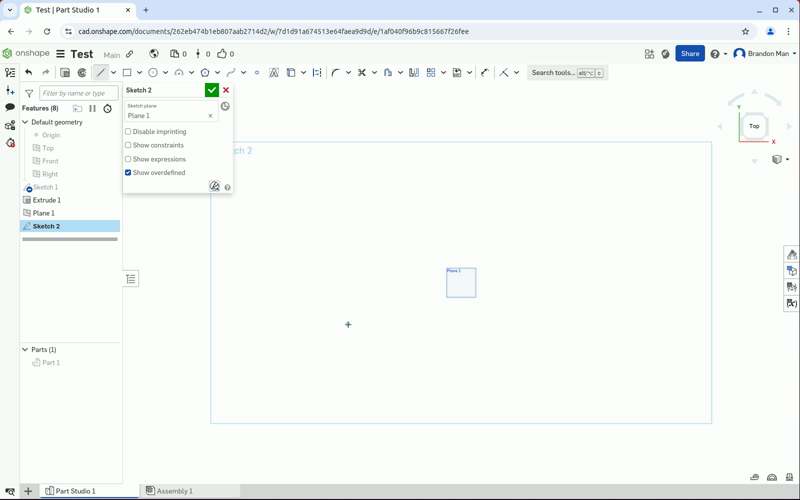
mouse_move(572, 324)
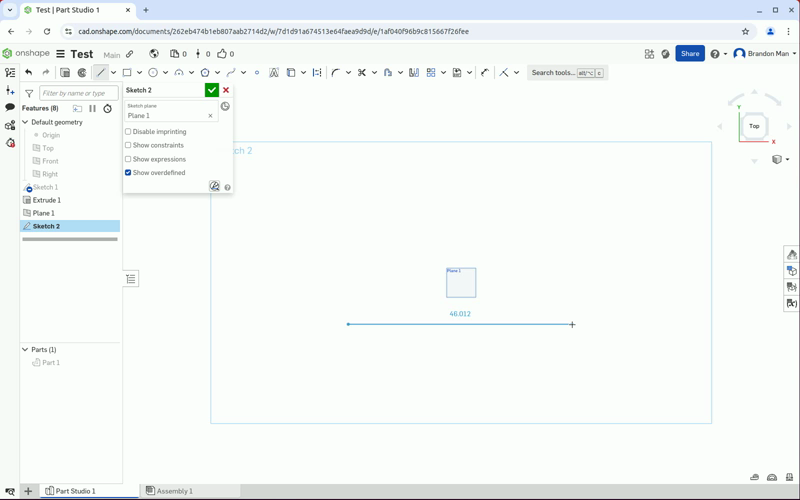
click(572, 324)
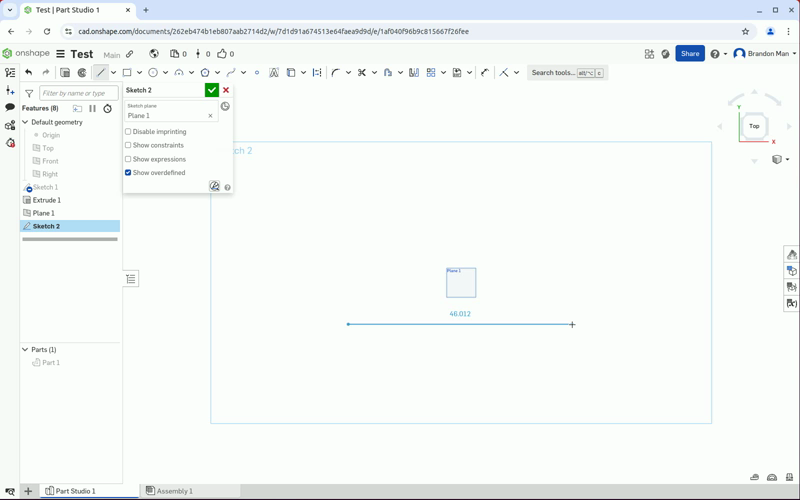
key_up(shift)
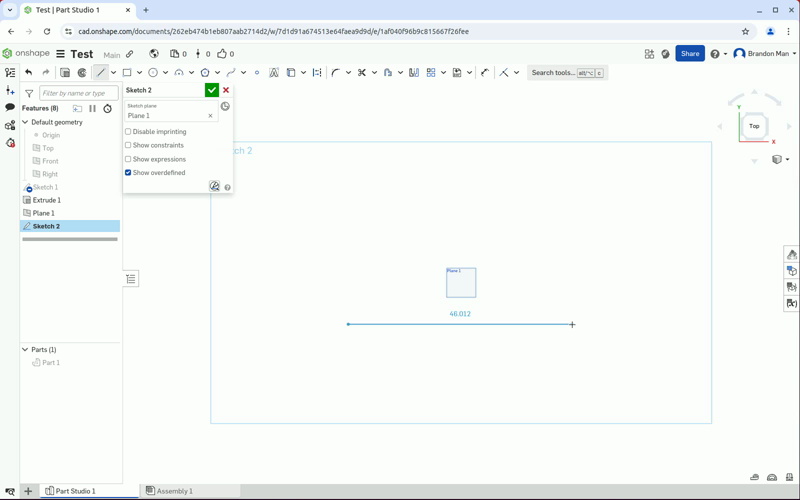
key_down(shift)
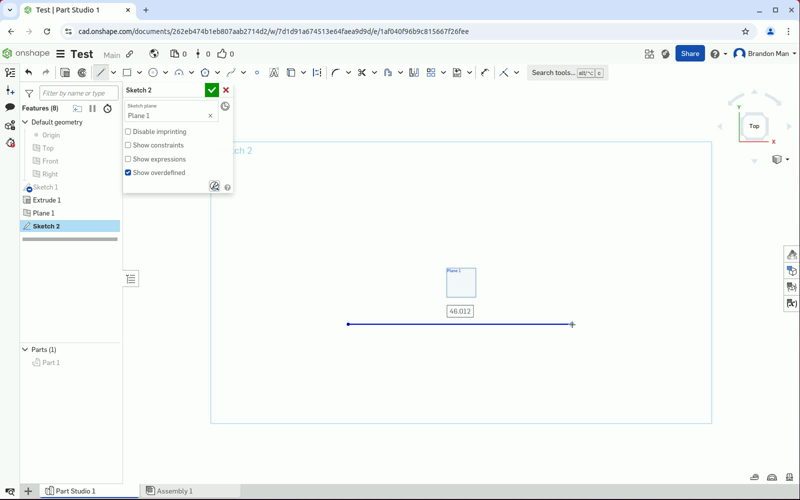
mouse_move(572, 241)
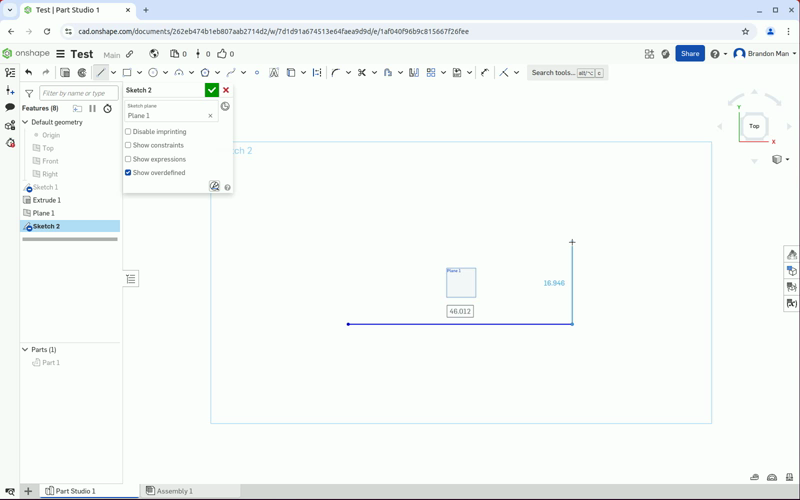
click(572, 241)
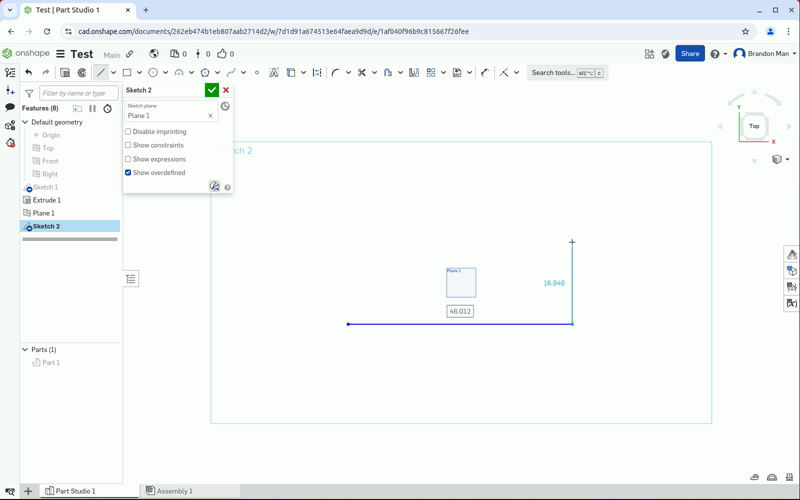
key_up(shift)
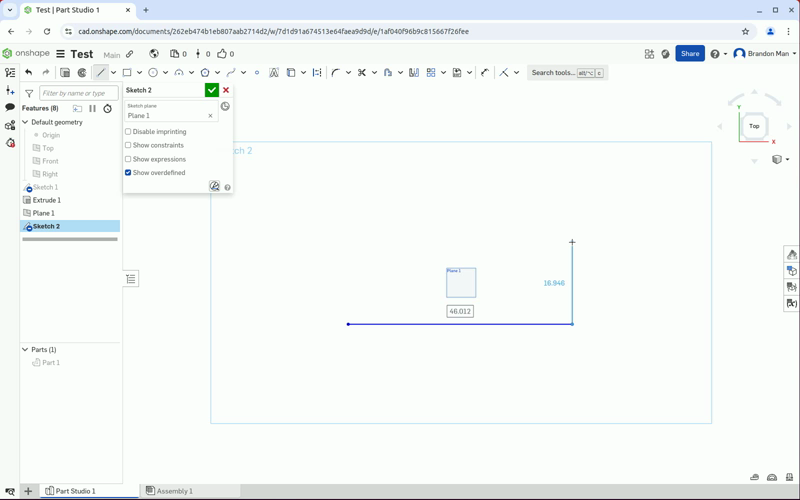
key_down(shift)
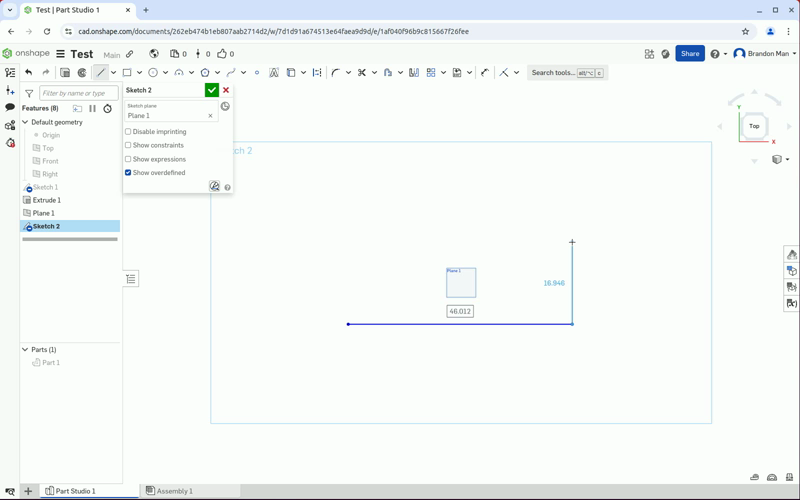
mouse_move(348, 241)
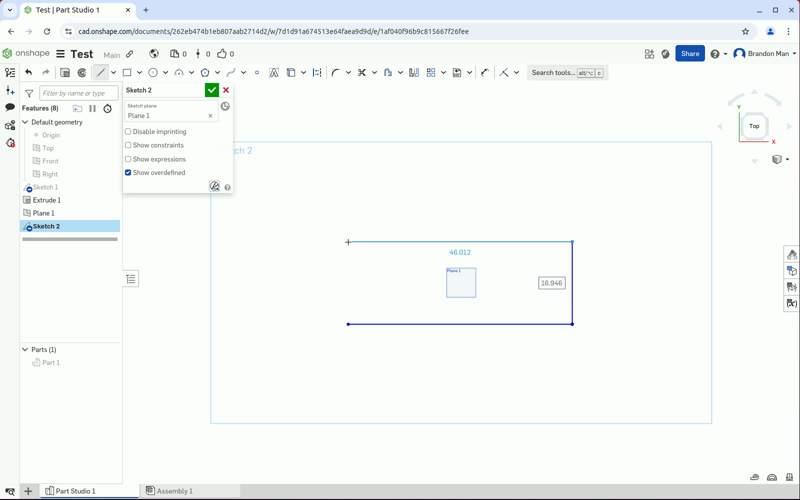
click(348, 241)
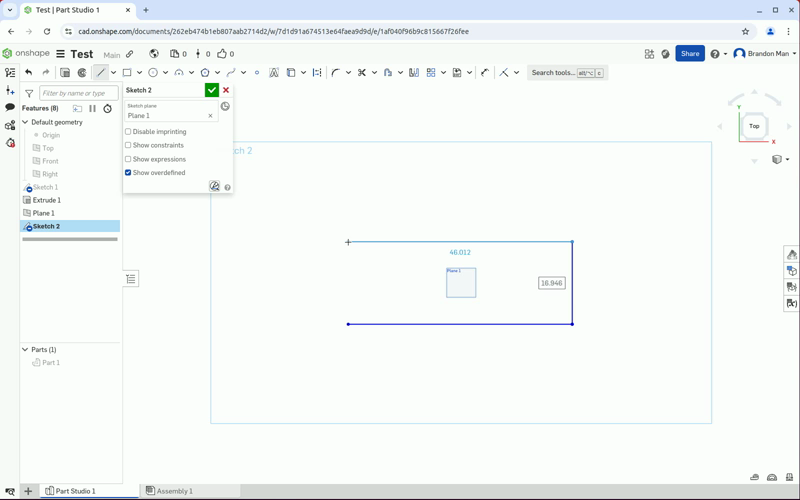
key_up(shift)
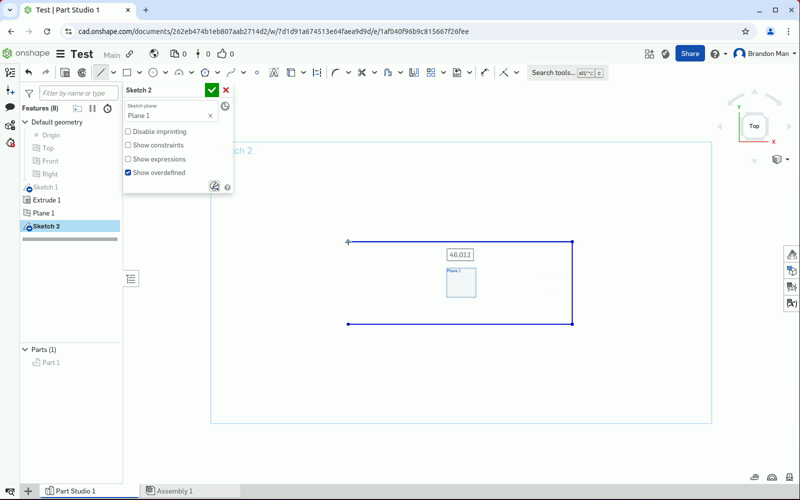
key_down(shift)
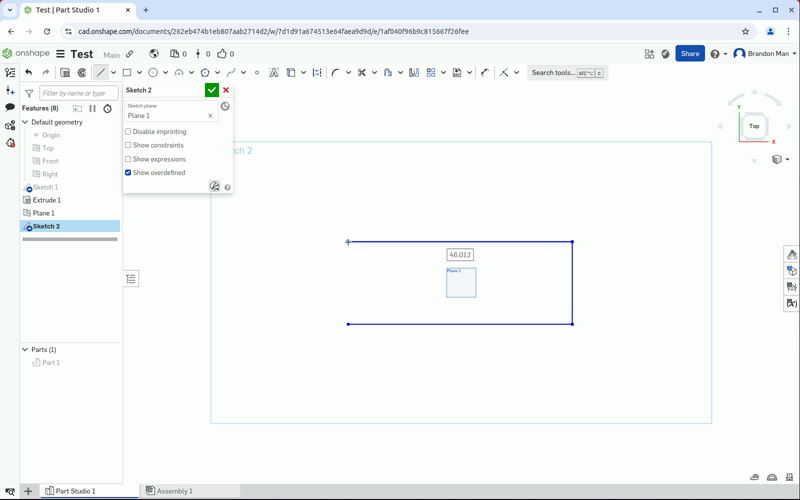
mouse_move(348, 324)
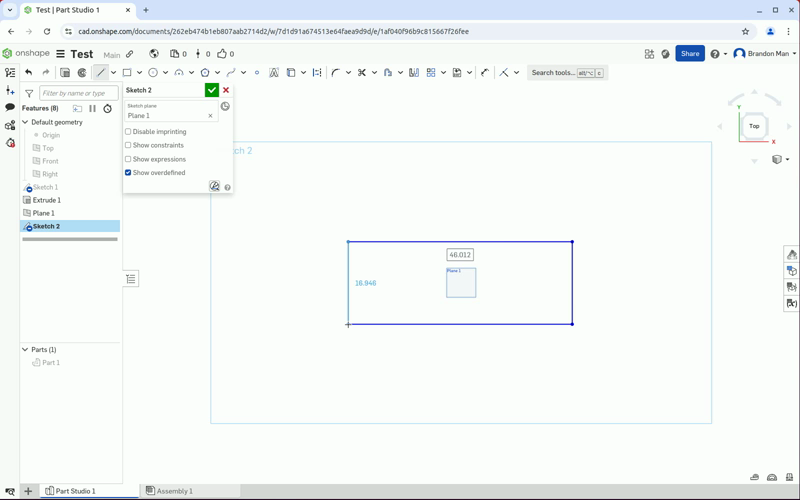
key_up(shift)
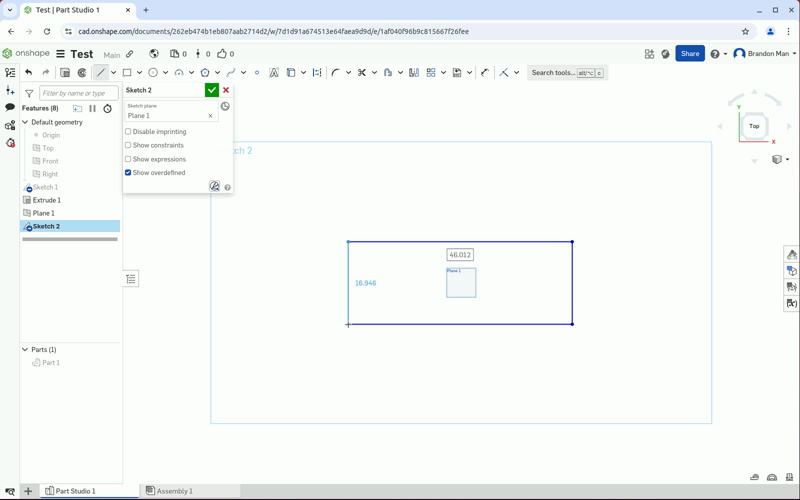
click(348, 324)
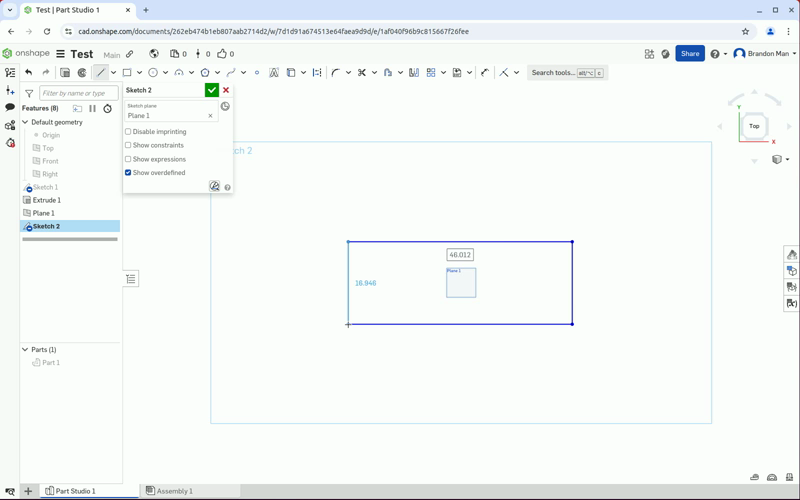
key(esc)
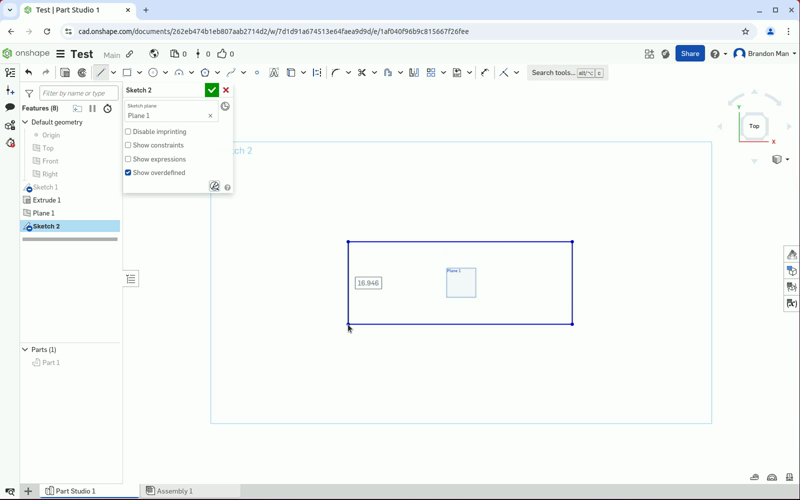
mouse_move(365, 265)
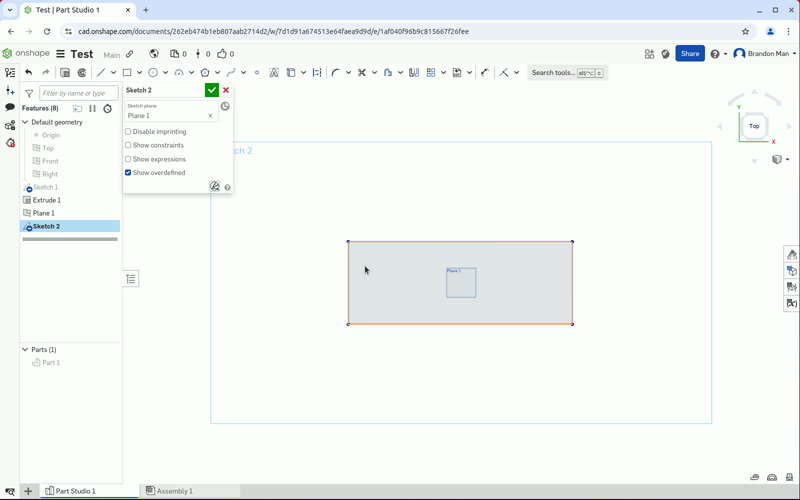
click(365, 265)
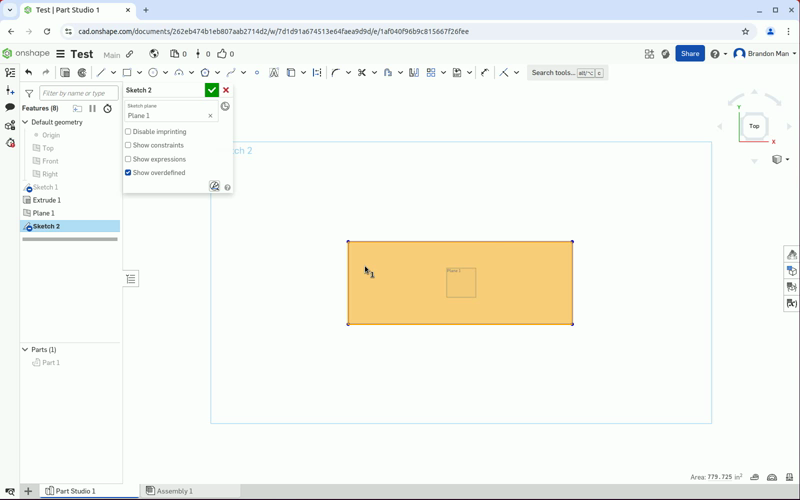
mouse_move(73, 352)
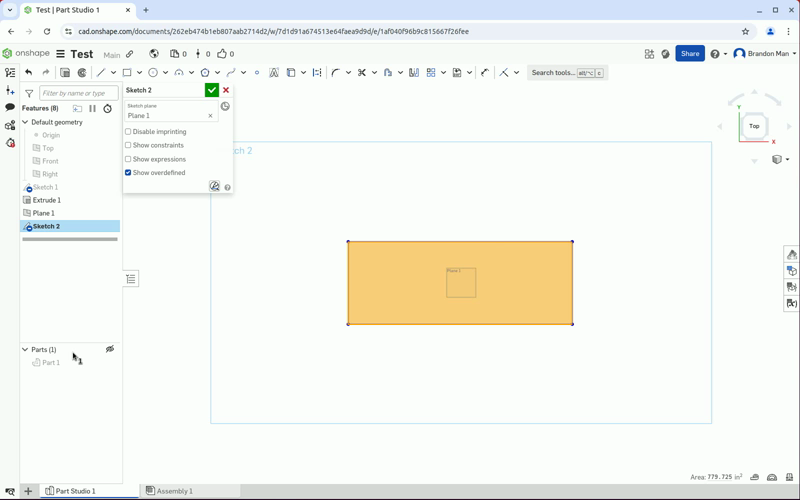
key(shift+y)
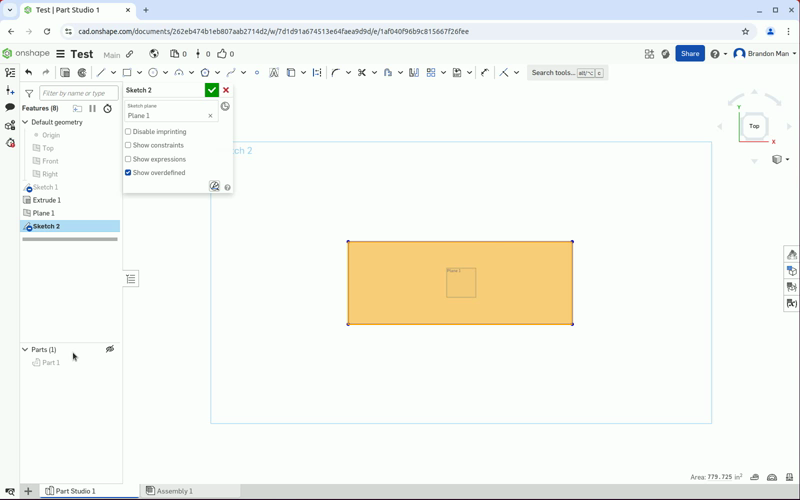
key(shift+e)
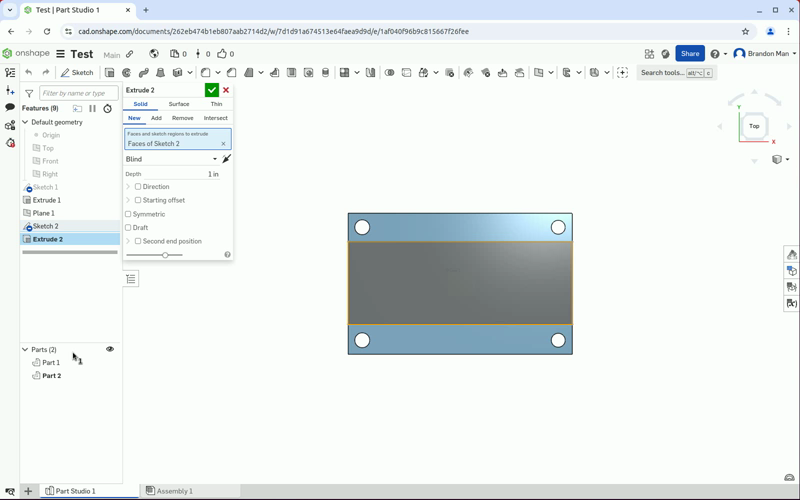
mouse_move(143, 106)
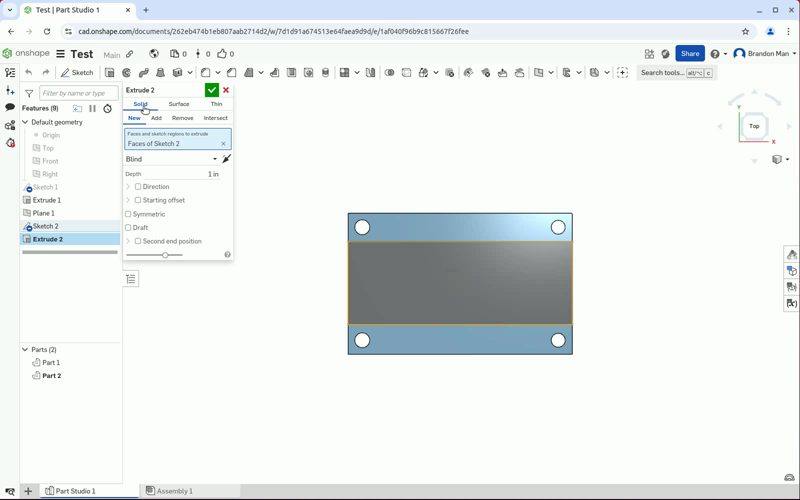
click(143, 106)
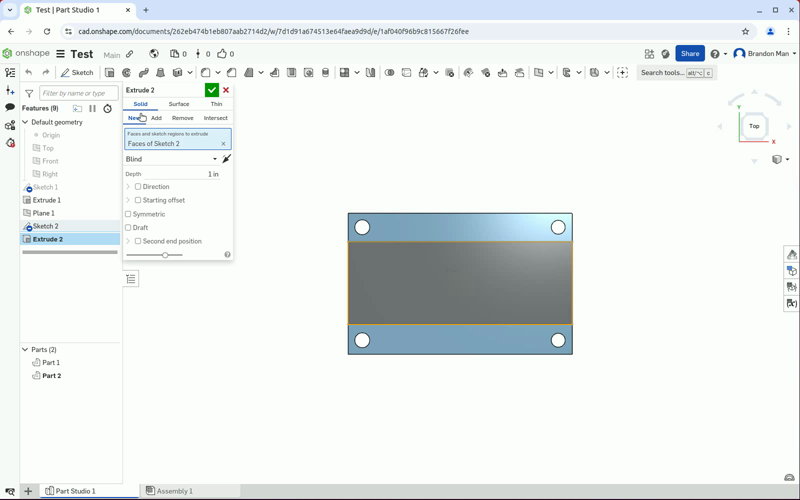
mouse_move(137, 120)
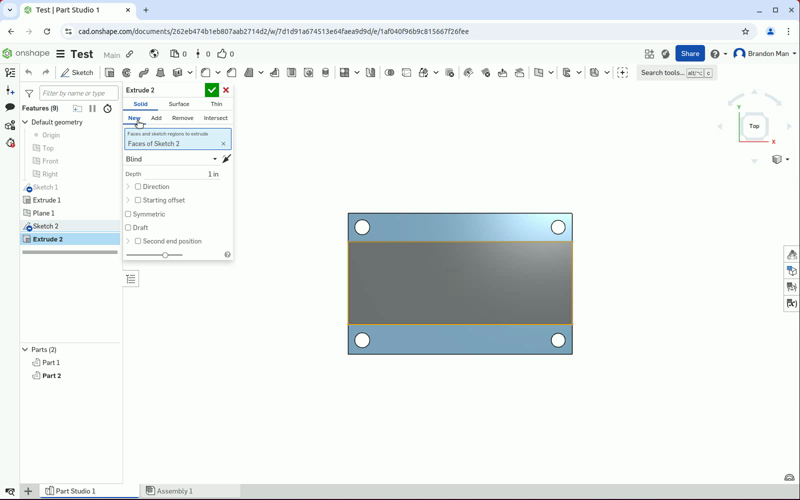
click(137, 120)
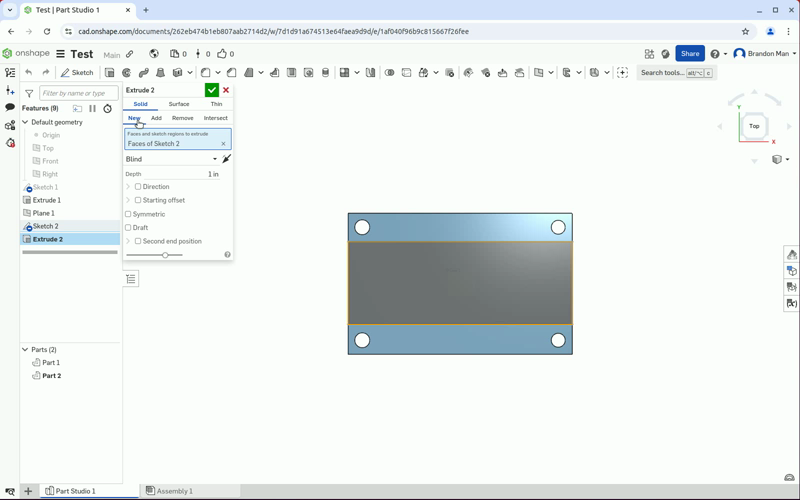
key(tab, 4)
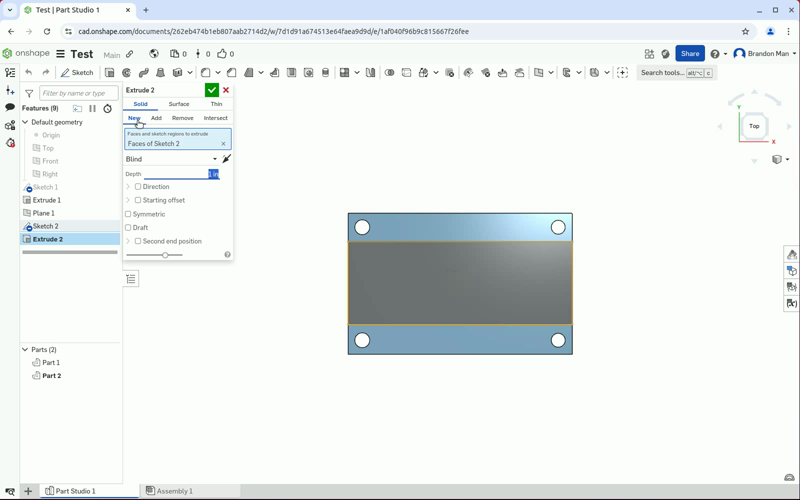
text(8.425)
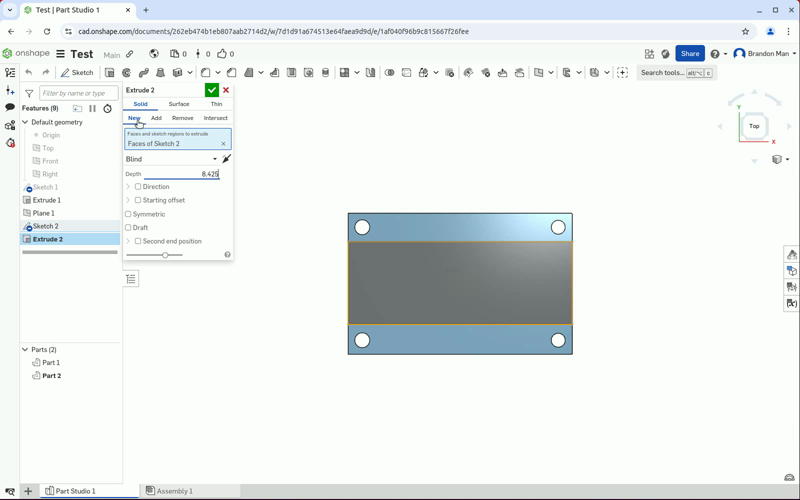
key(enter)
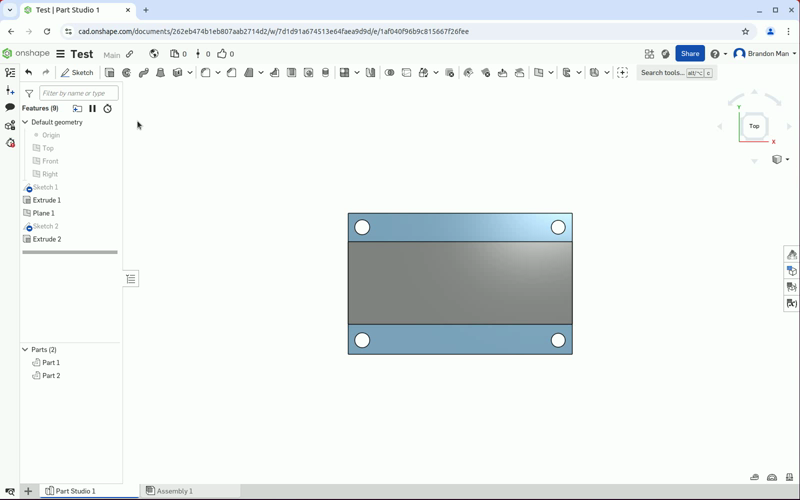
key(shift+h)
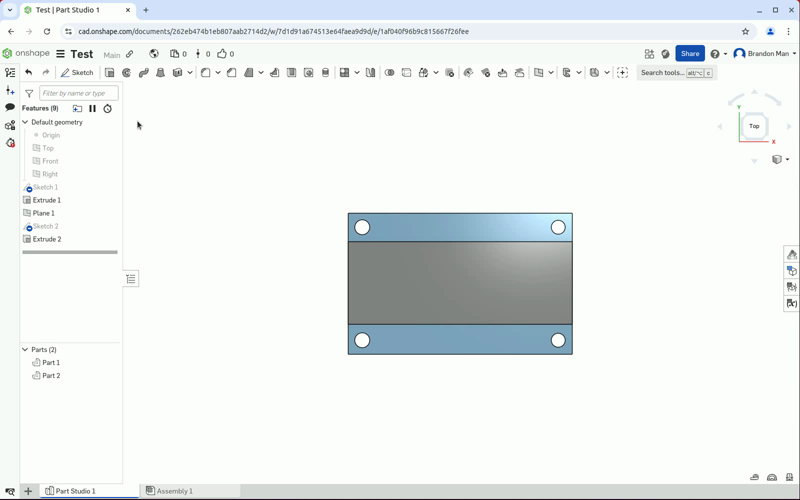
key(shift+h)
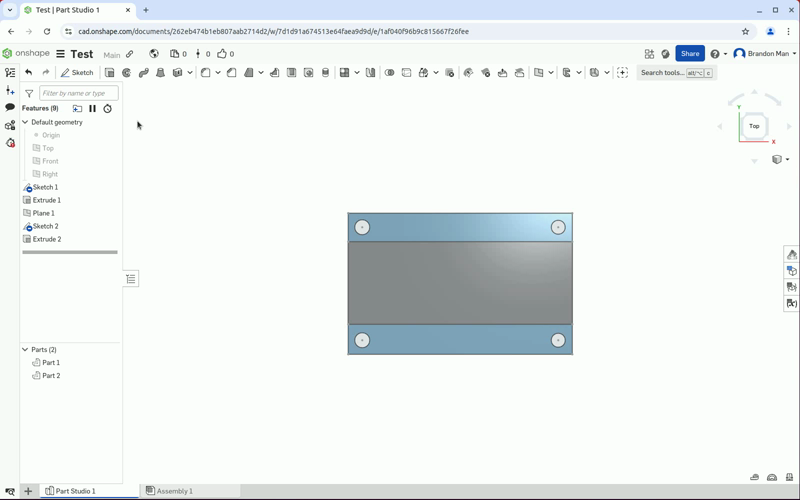
key(shift+7)
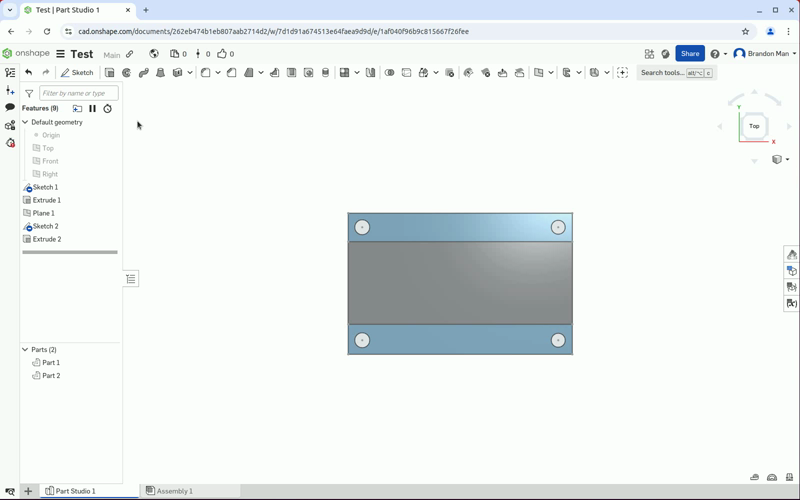
key(up, 3)
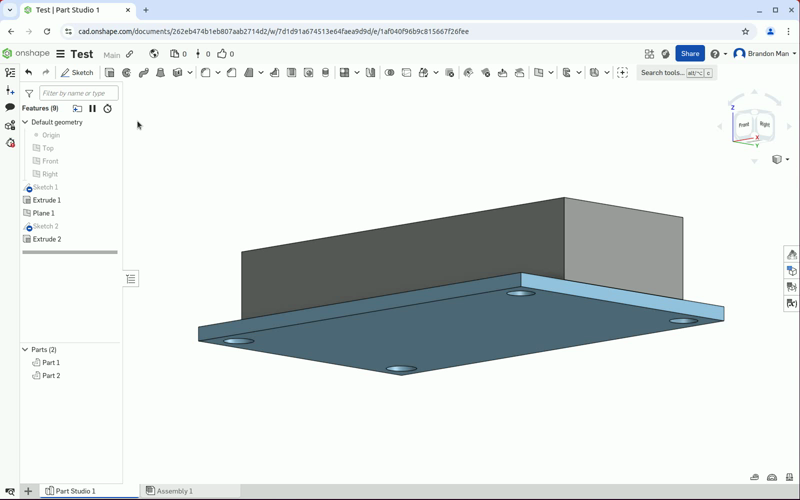
key(left, 3)
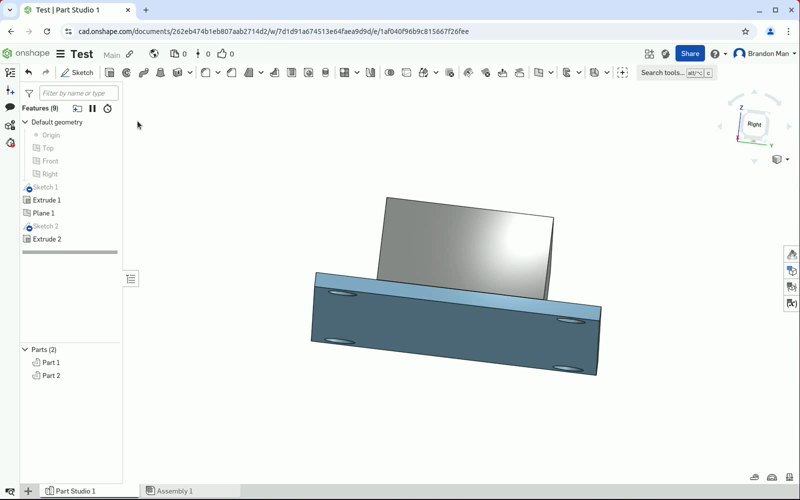
key(right, 3)
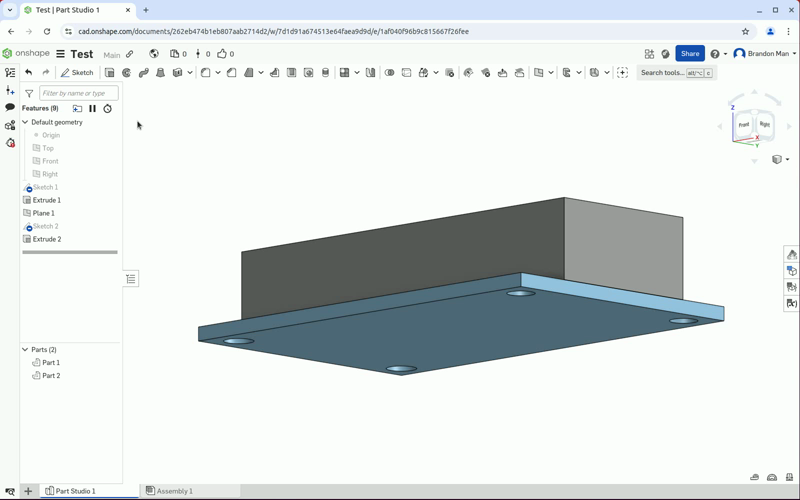
key(down, 3)
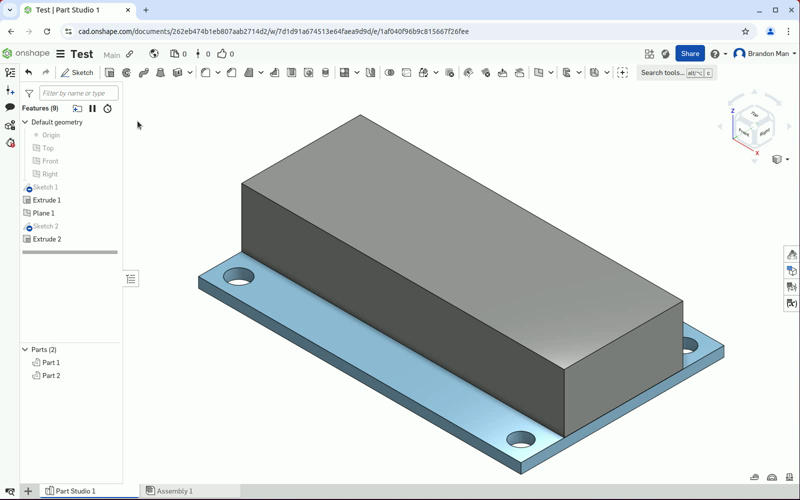
mouse_move(73, 189)
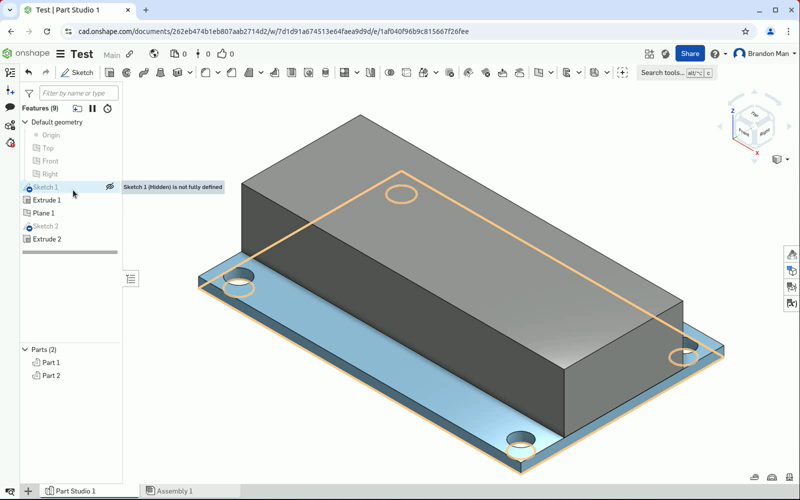
click(73, 189)